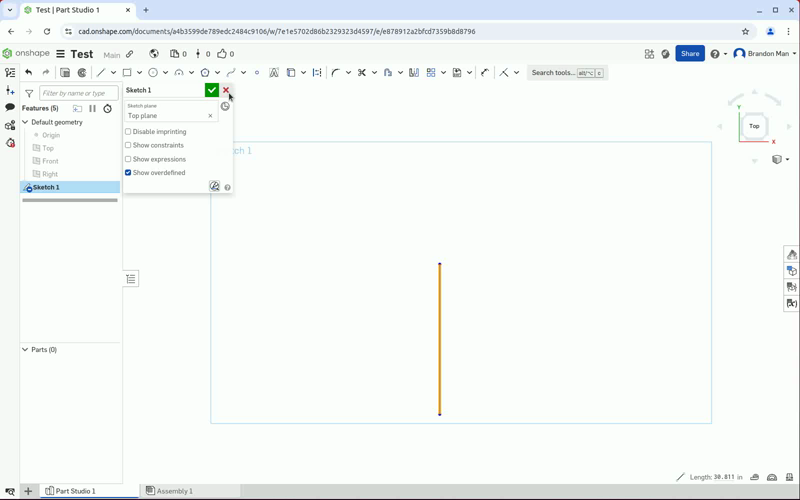
key(shift+h)
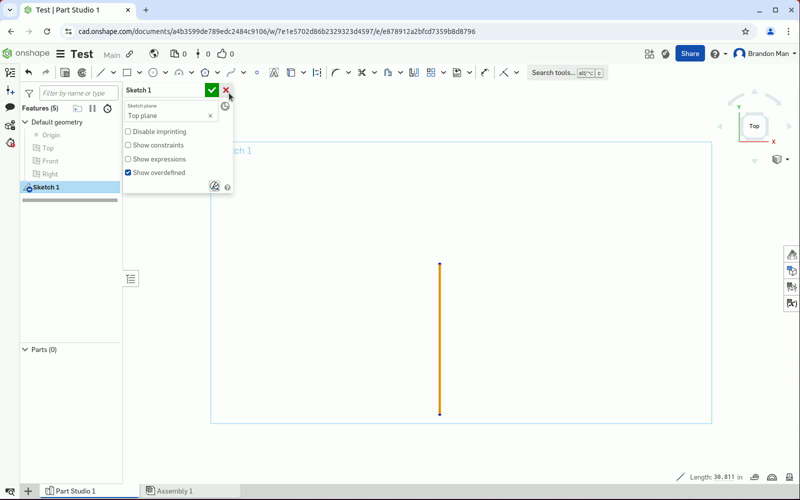
key(shift+s)
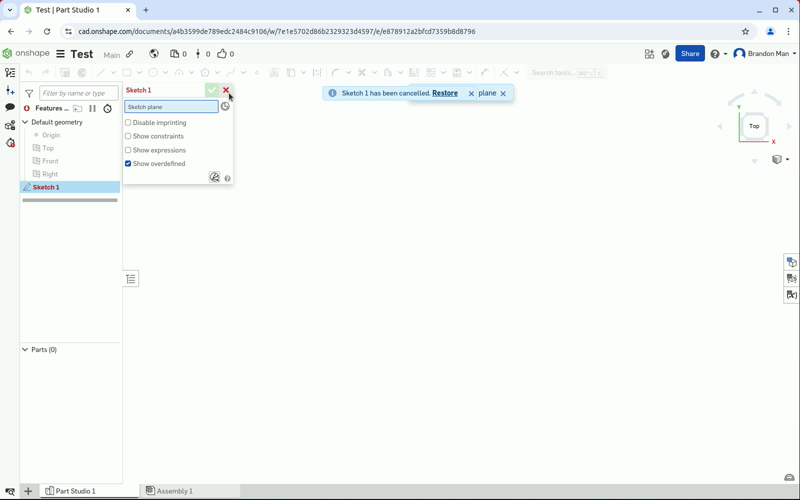
mouse_move(73, 150)
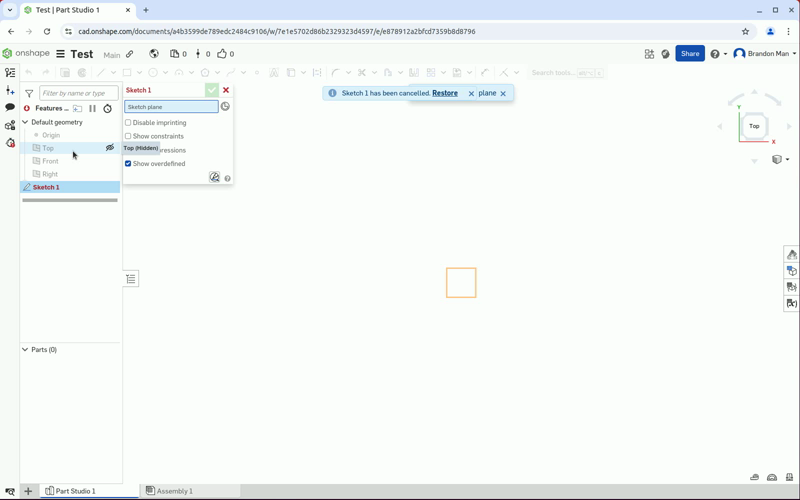
click(73, 150)
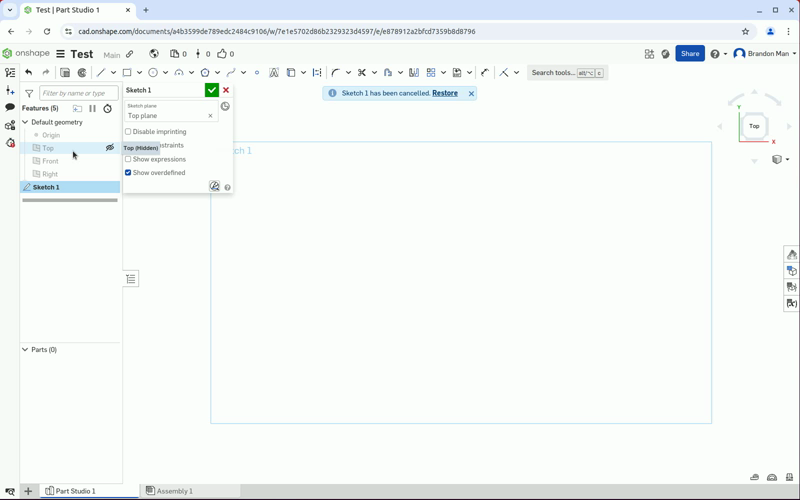
mouse_move(73, 352)
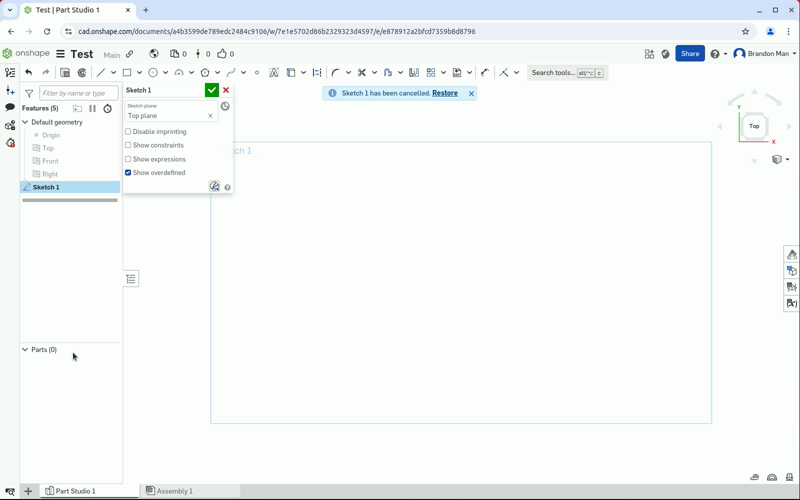
key(y)
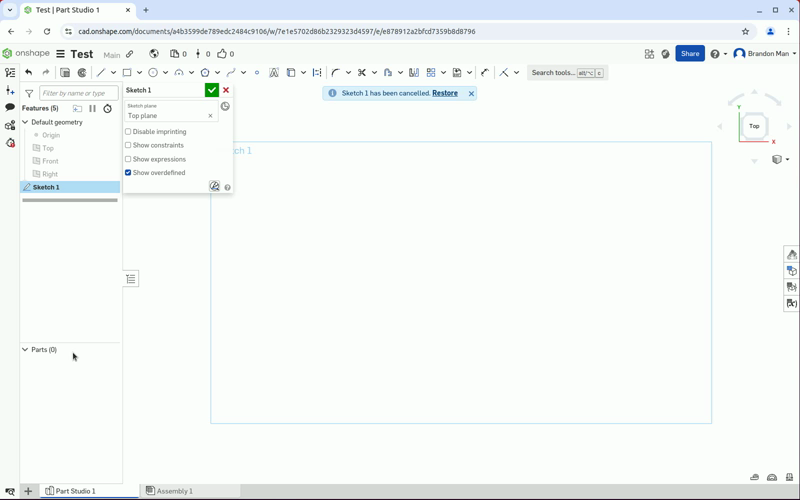
key(a)
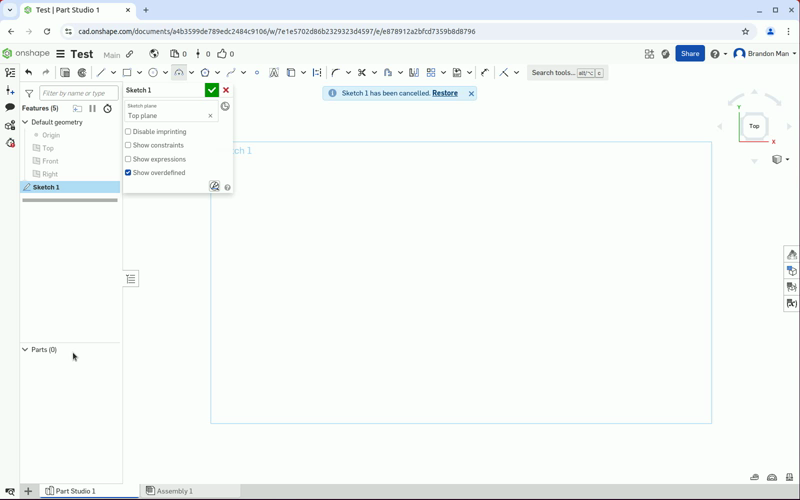
key_down(shift)
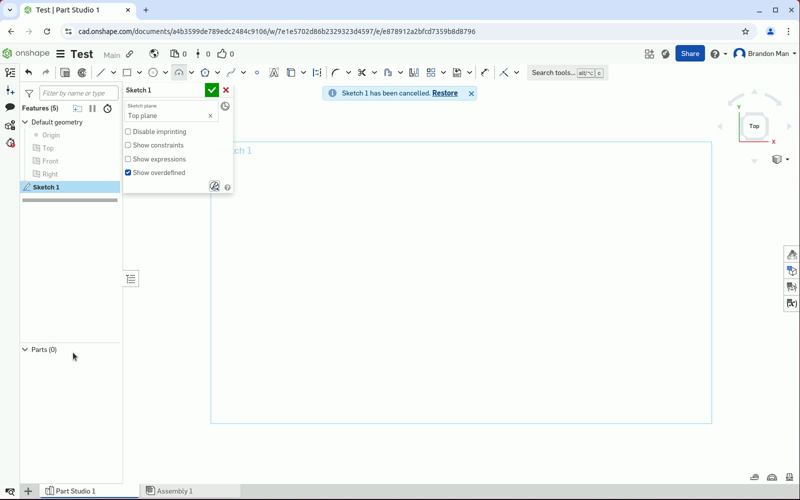
mouse_move(438, 375)
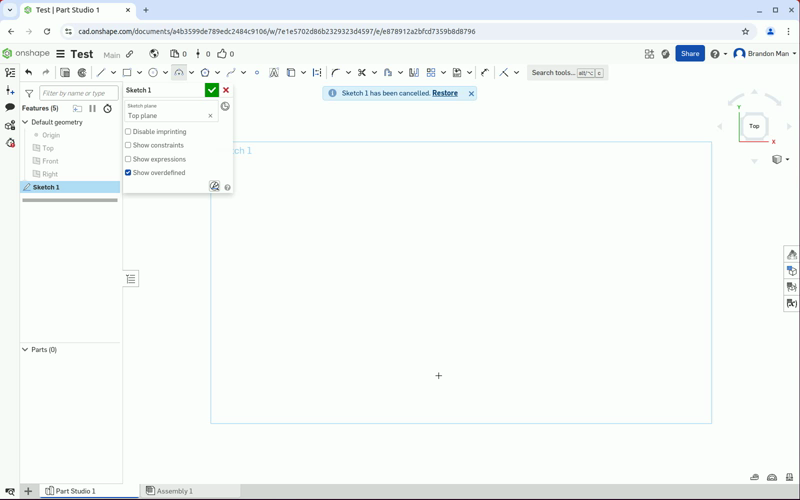
click(438, 375)
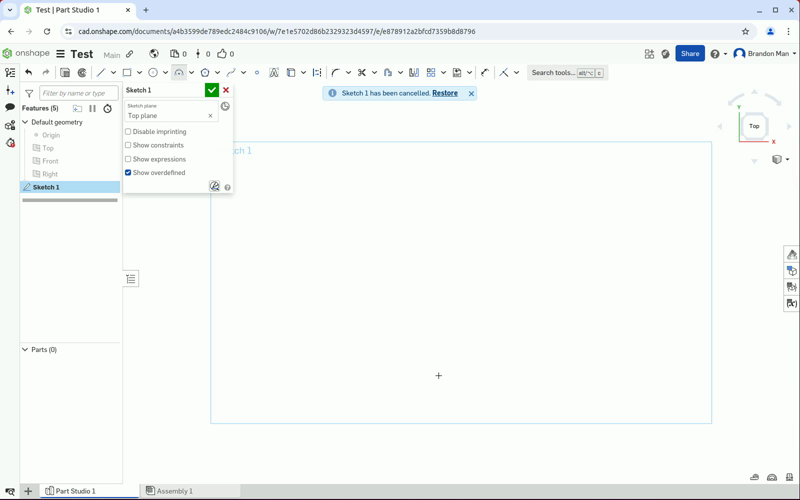
key_up(shift)
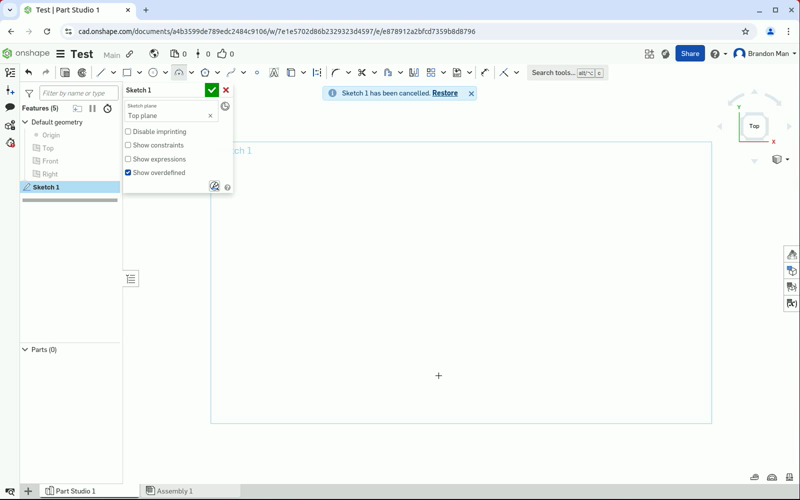
key_down(shift)
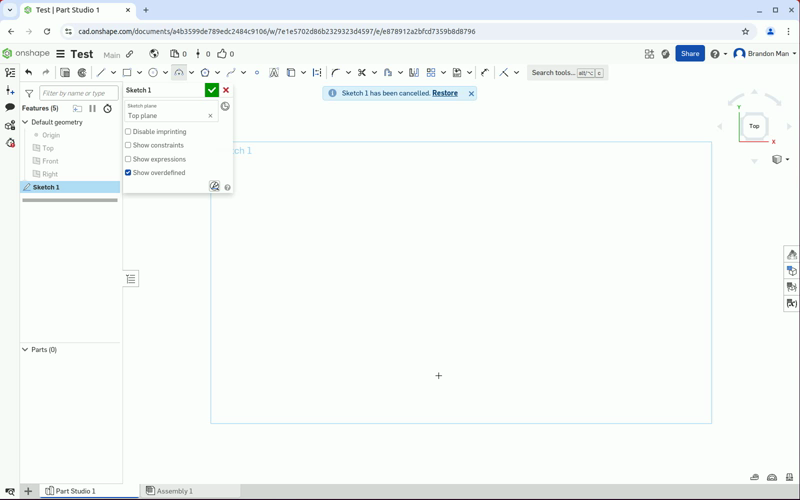
mouse_move(481, 375)
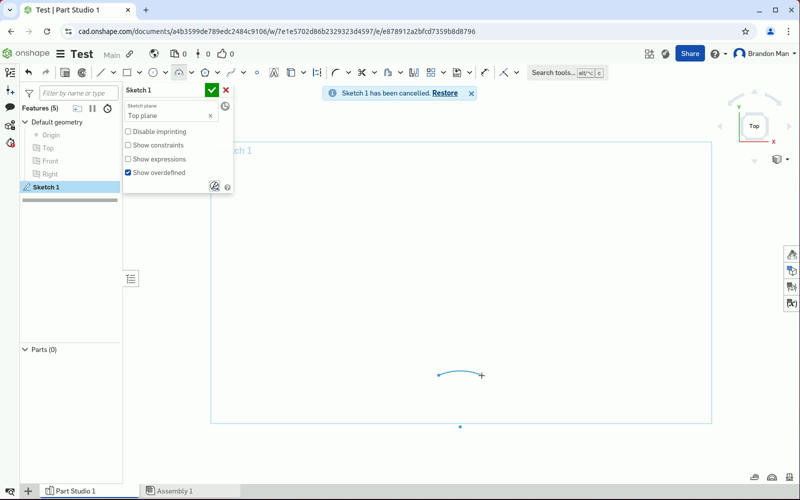
click(481, 375)
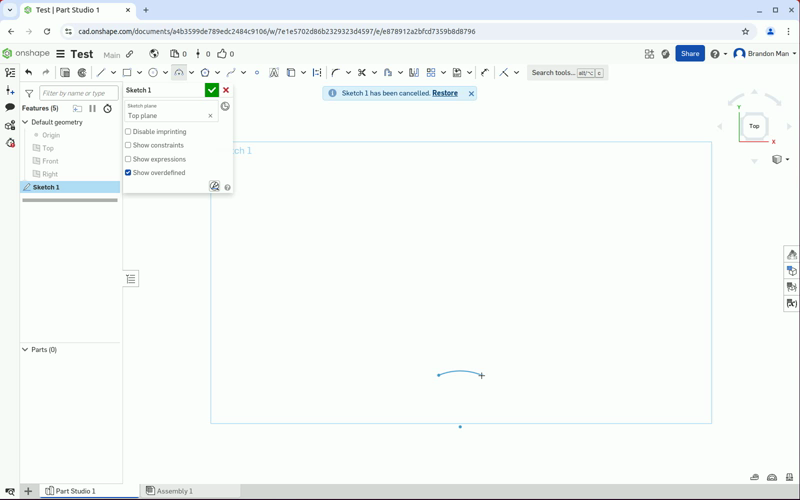
mouse_move(460, 192)
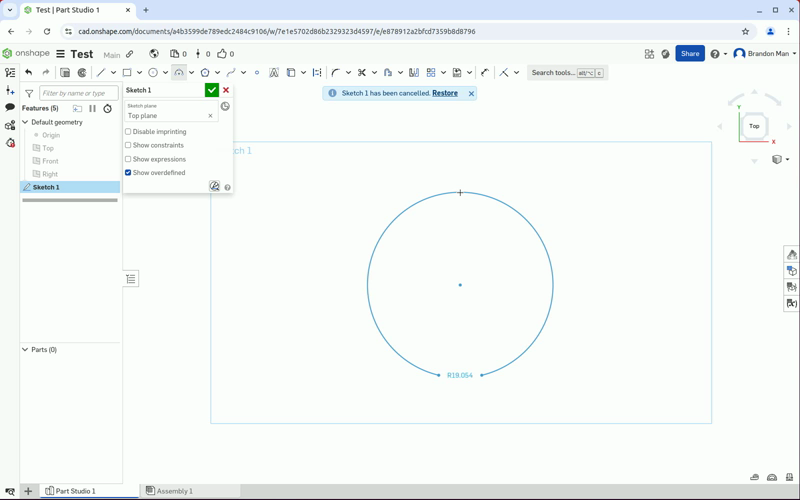
click(460, 192)
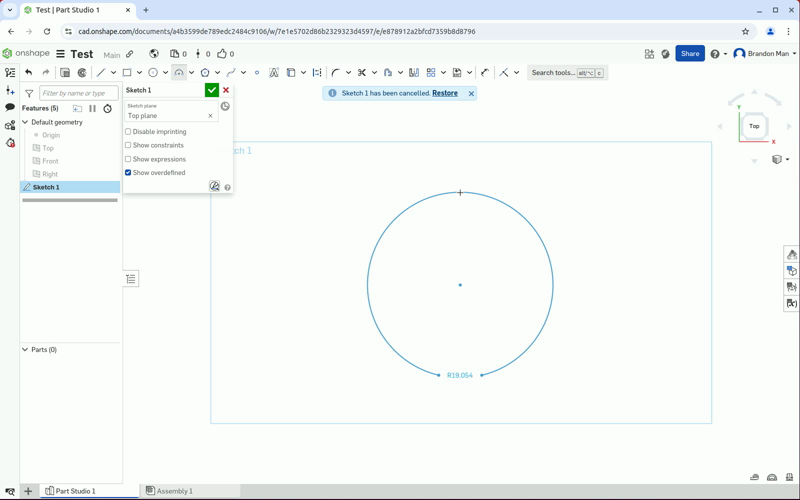
key_up(shift)
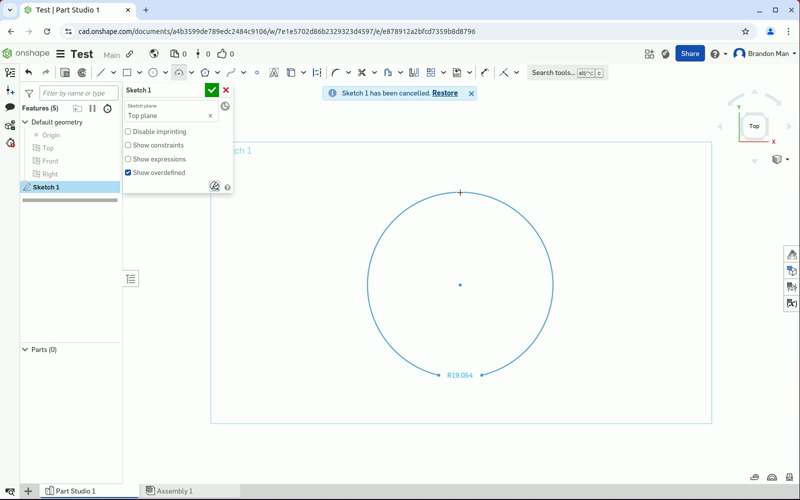
key(esc)
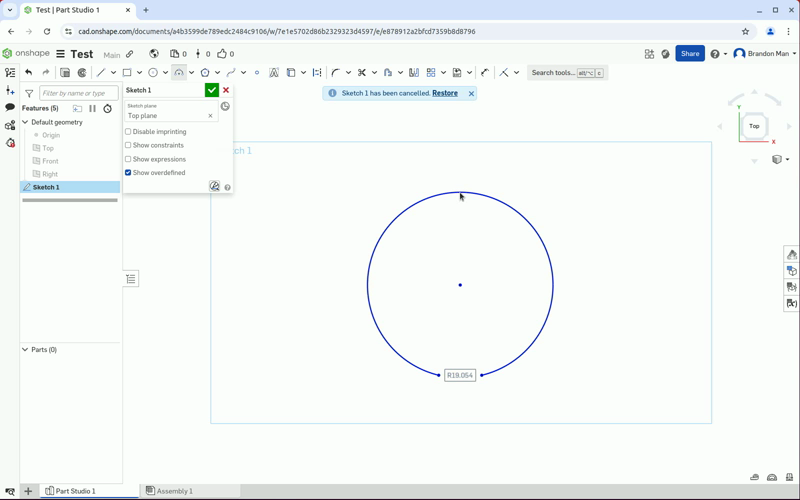
key(l)
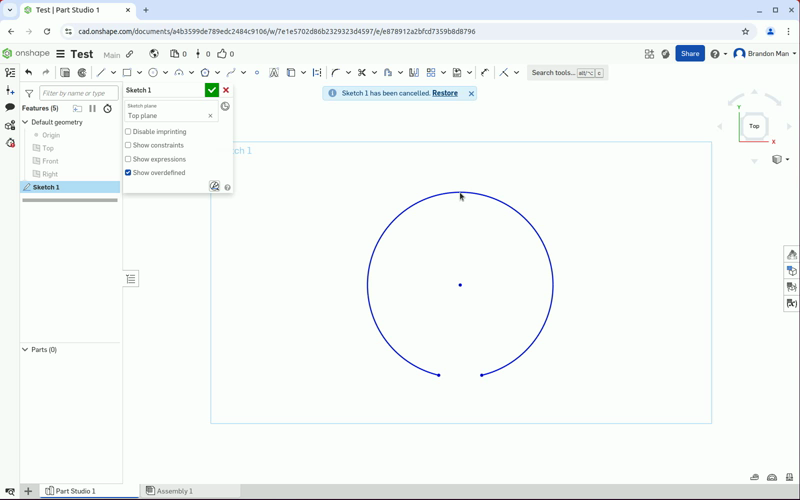
mouse_move(481, 375)
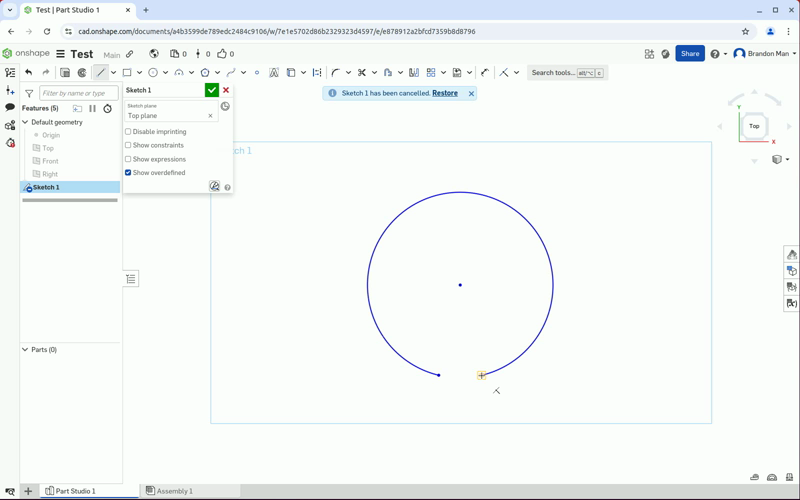
click(481, 375)
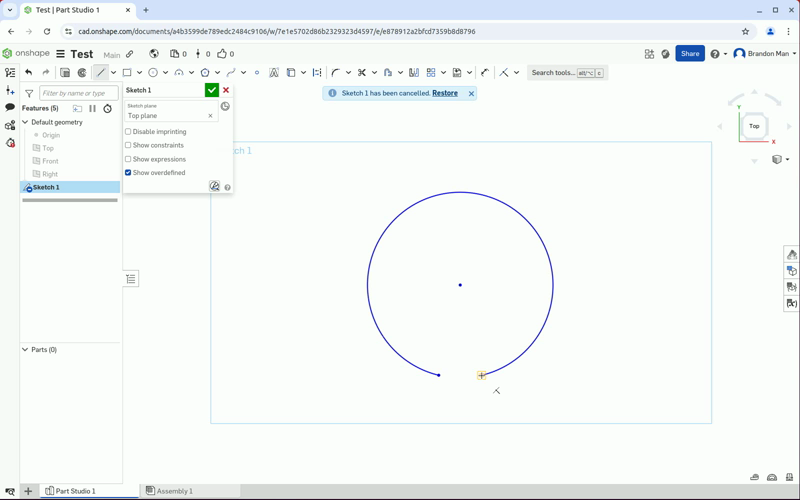
key_down(shift)
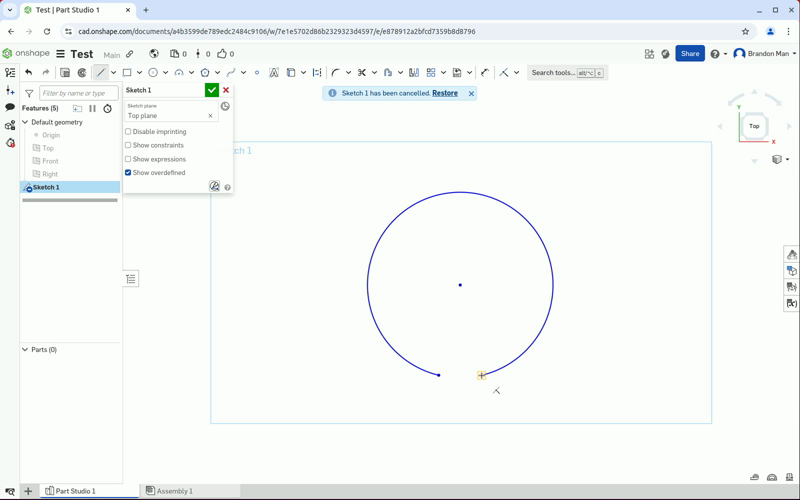
mouse_move(481, 303)
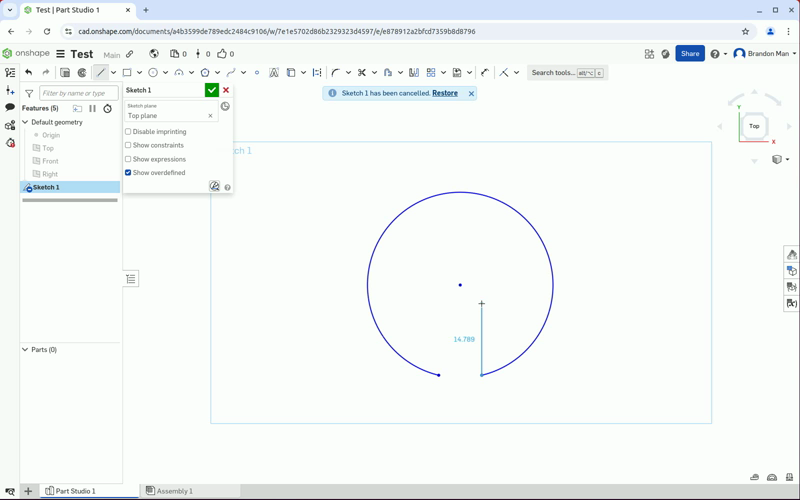
click(481, 303)
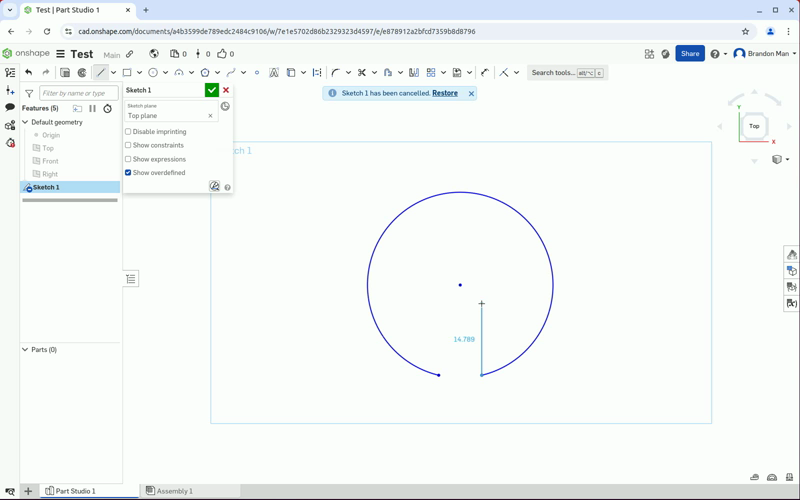
key_up(shift)
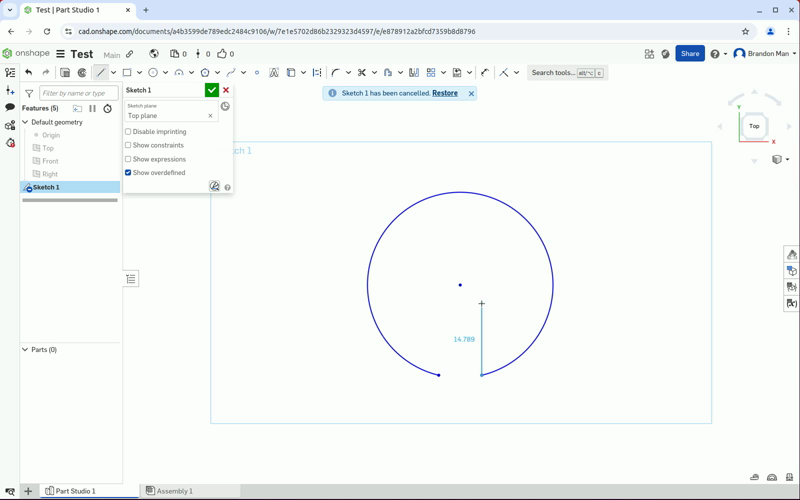
key(esc)
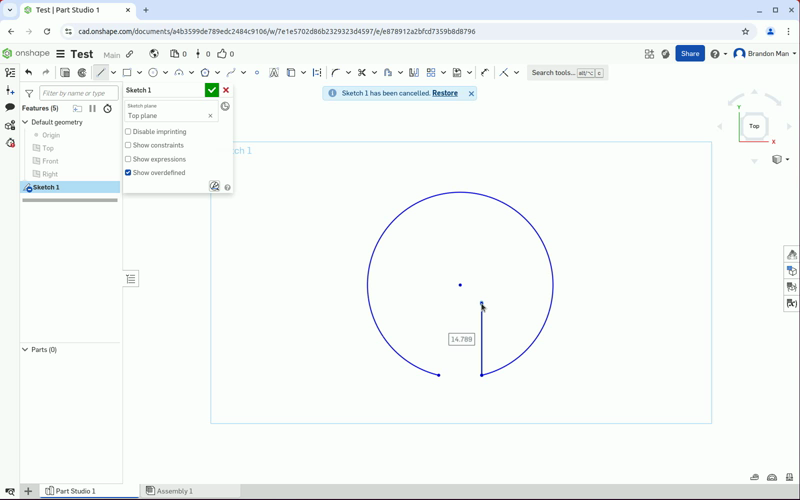
key(a)
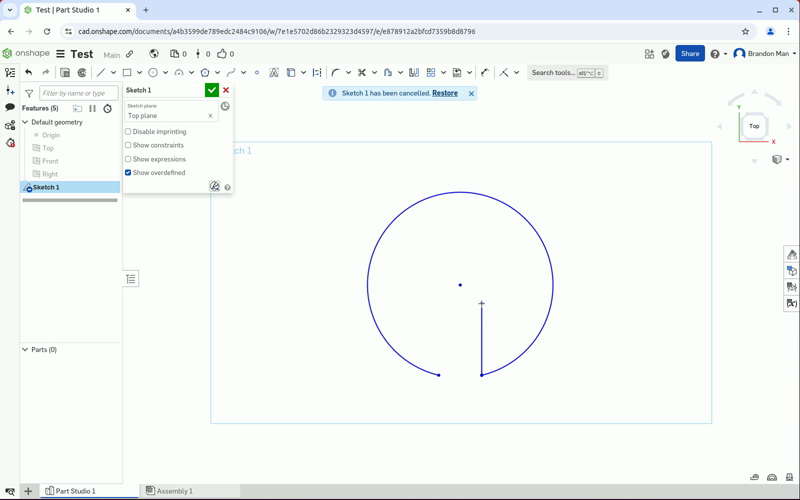
mouse_move(481, 303)
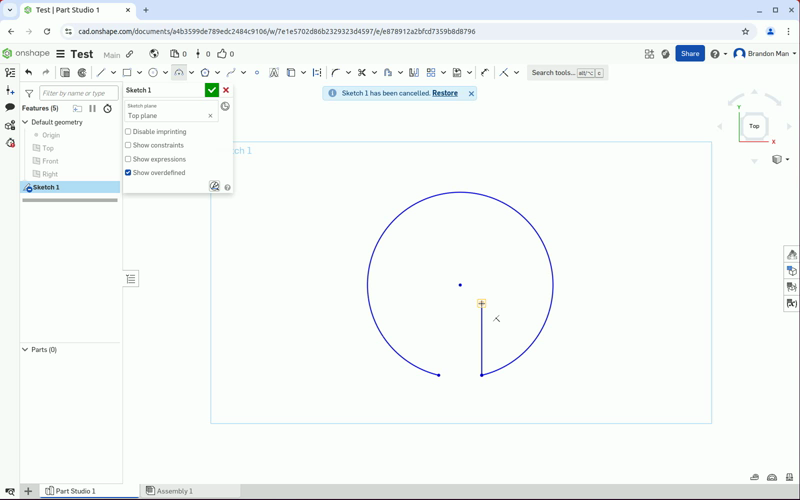
click(481, 303)
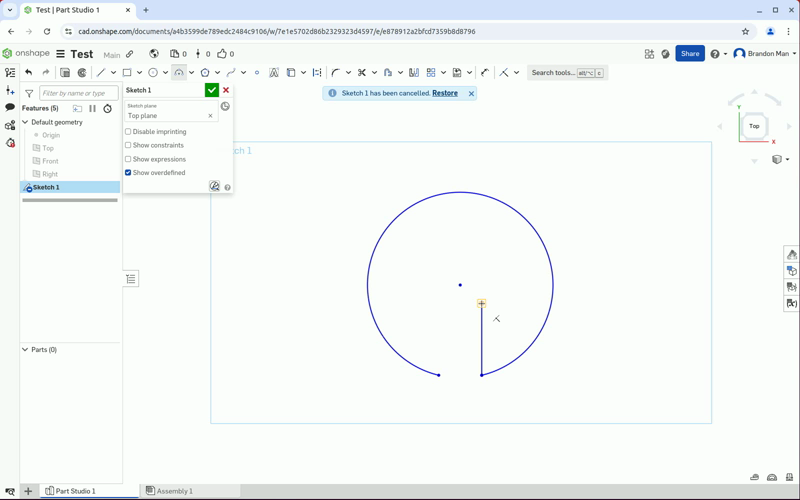
key_down(shift)
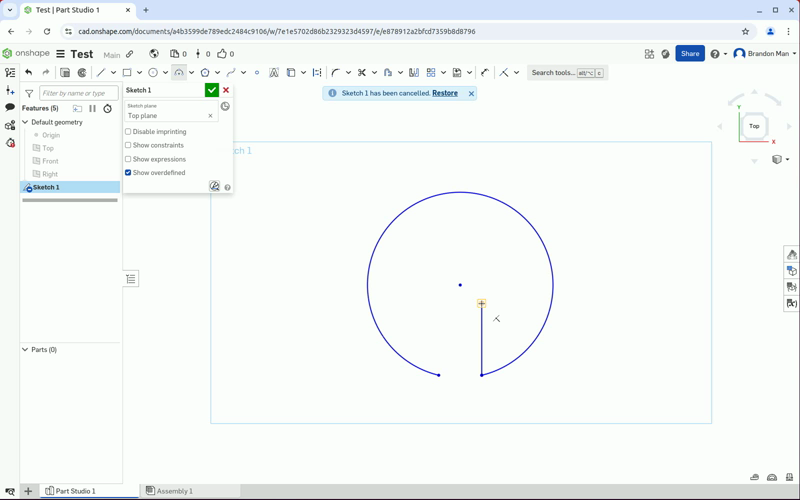
mouse_move(438, 303)
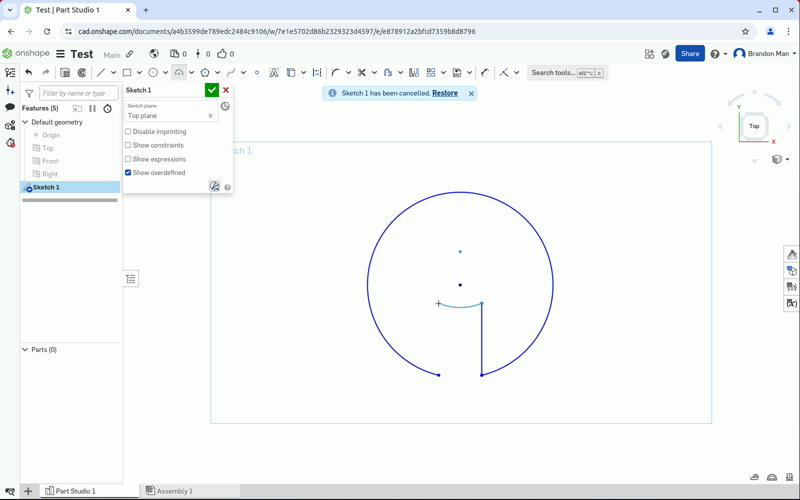
click(438, 303)
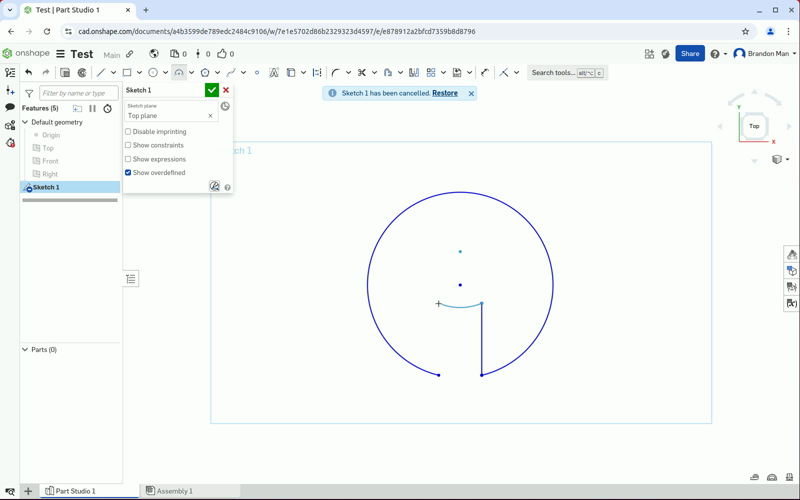
mouse_move(460, 254)
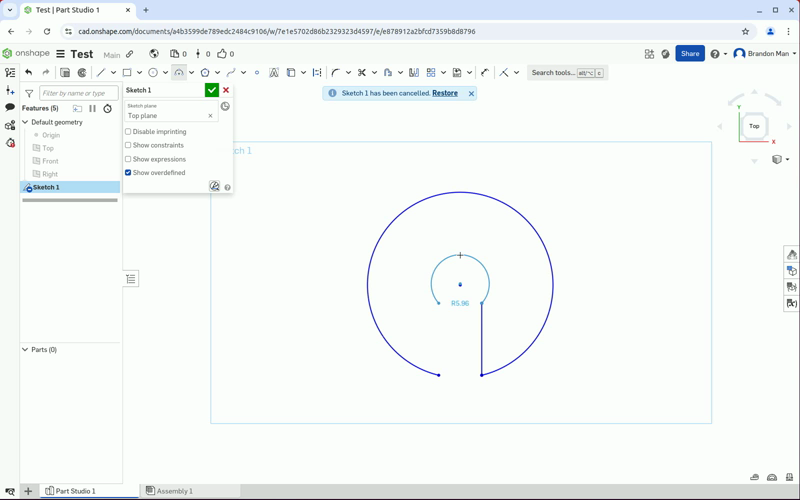
click(460, 254)
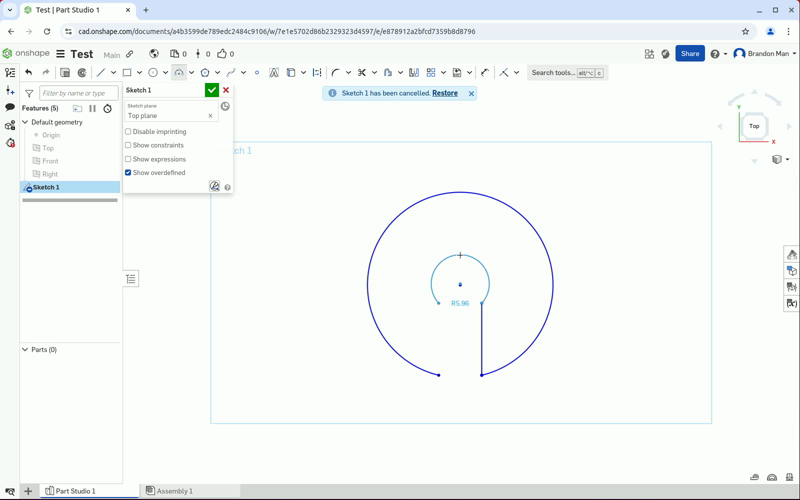
key_up(shift)
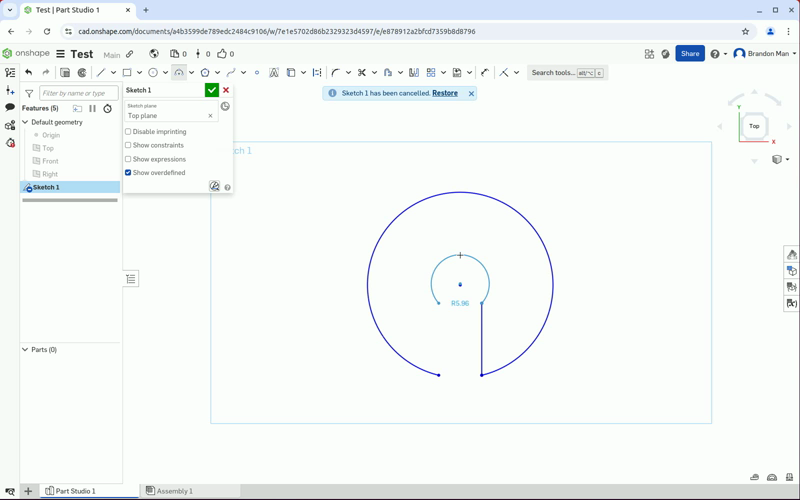
key(esc)
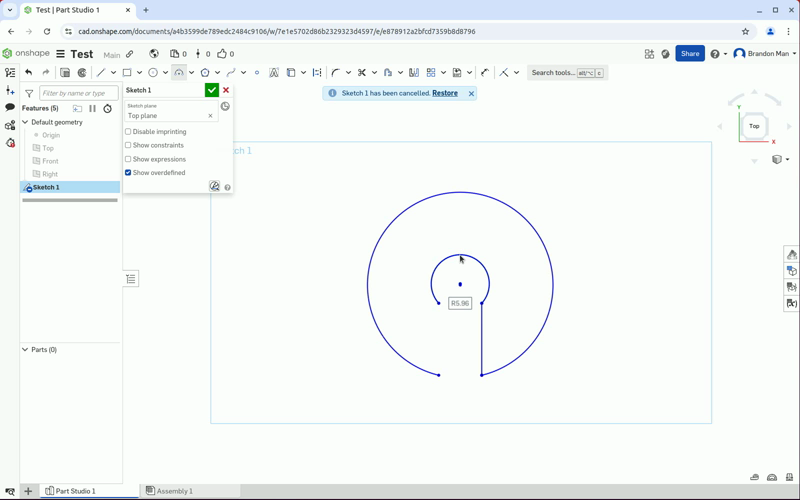
key(l)
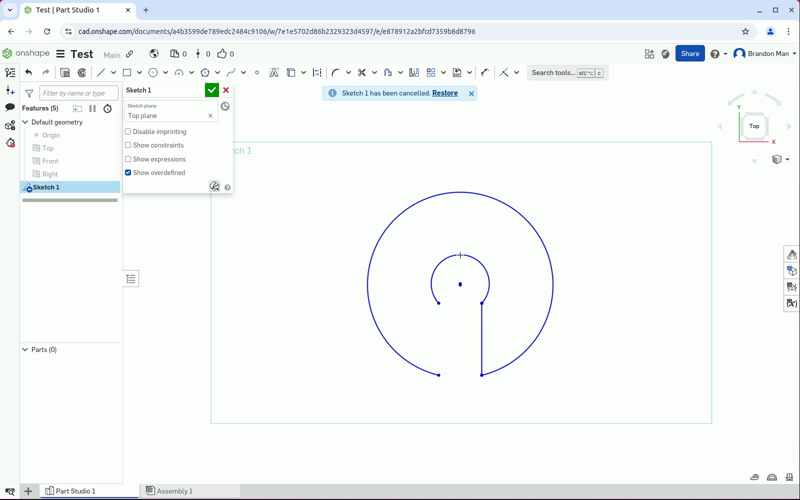
mouse_move(438, 303)
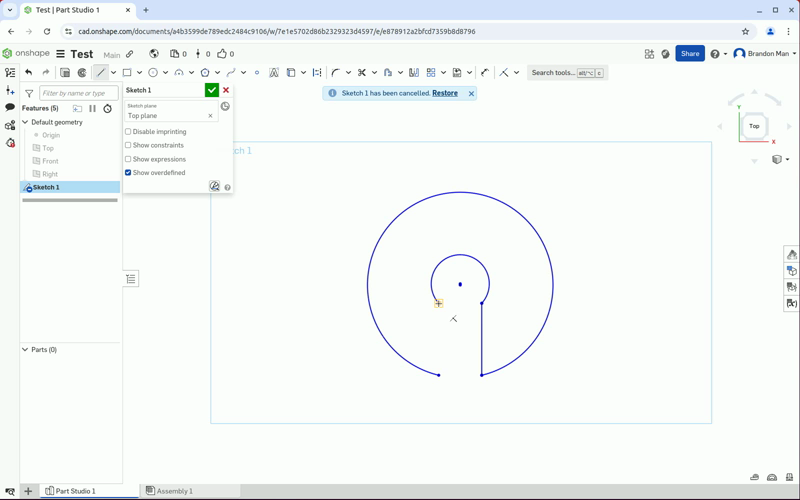
click(438, 303)
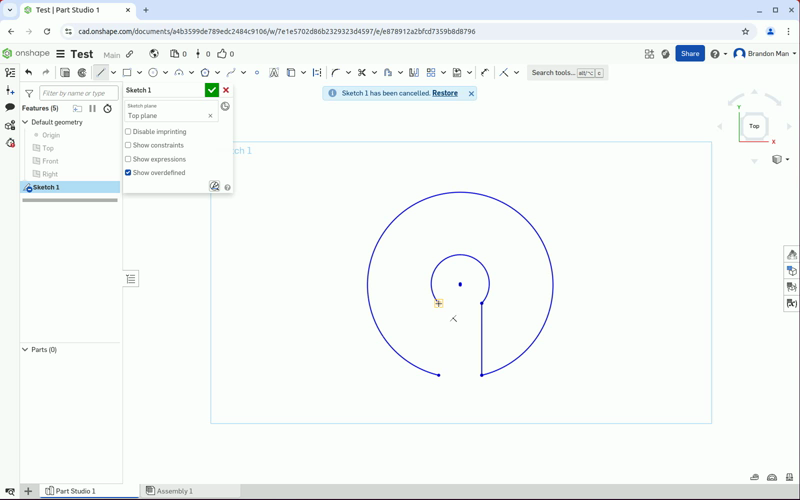
key_down(shift)
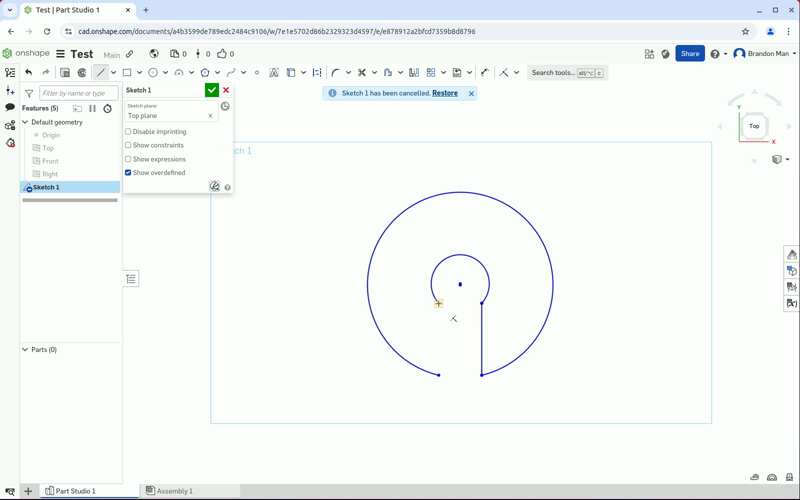
mouse_move(438, 375)
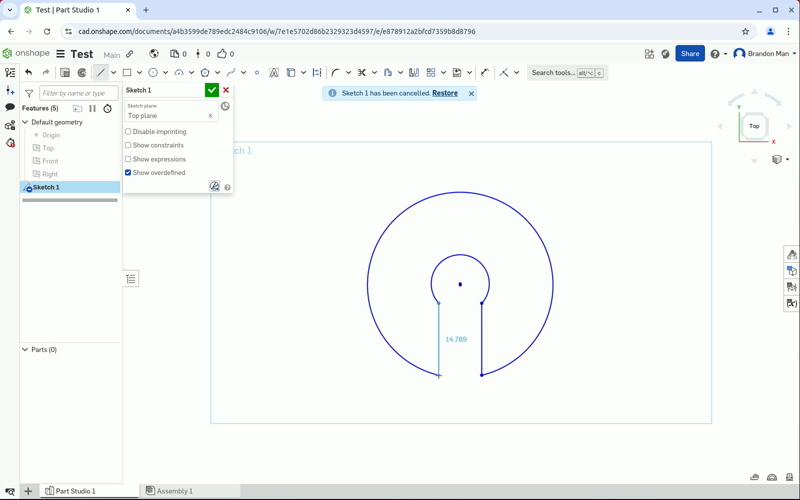
key_up(shift)
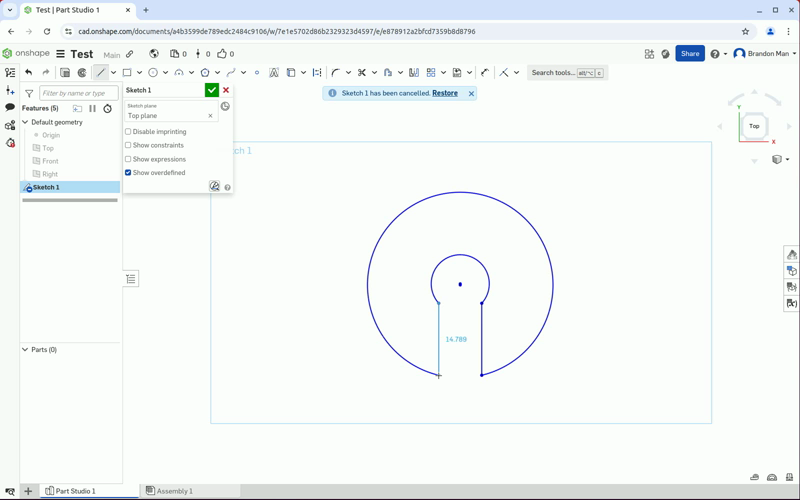
click(438, 375)
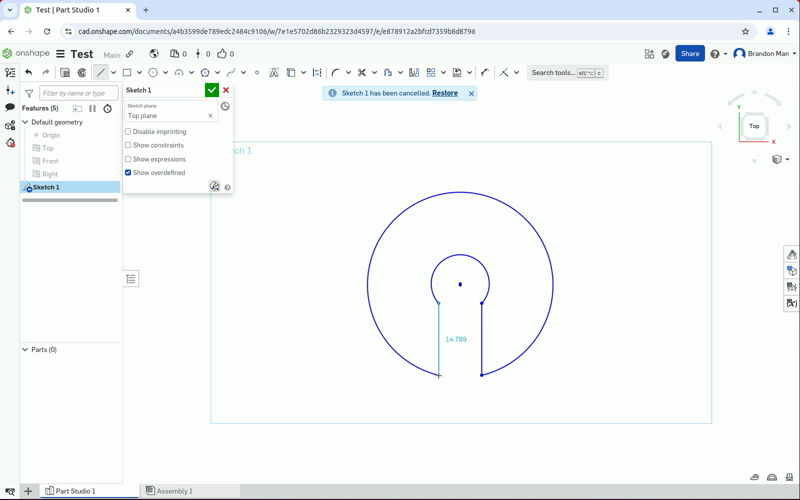
key(esc)
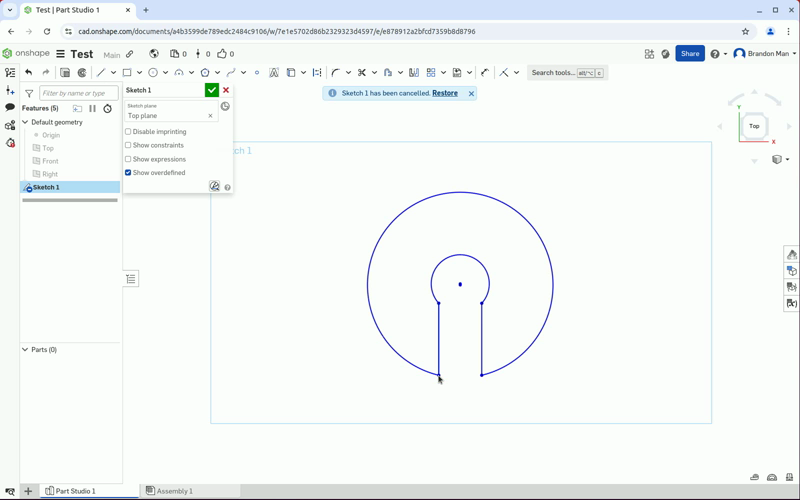
mouse_move(401, 297)
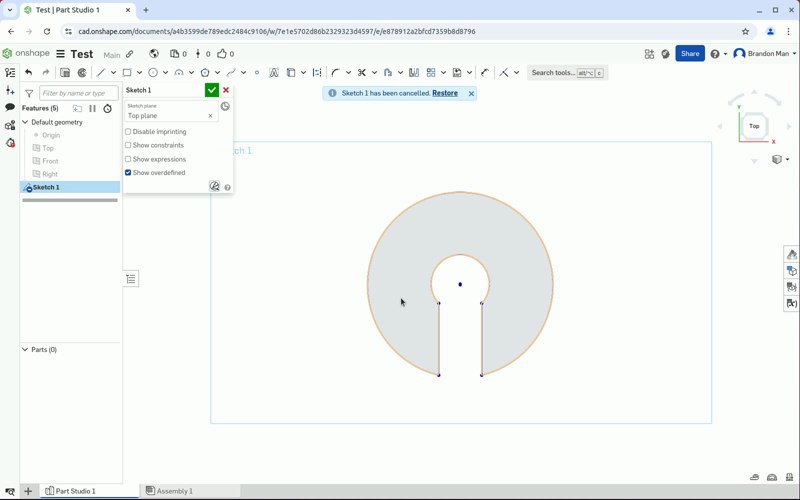
click(401, 297)
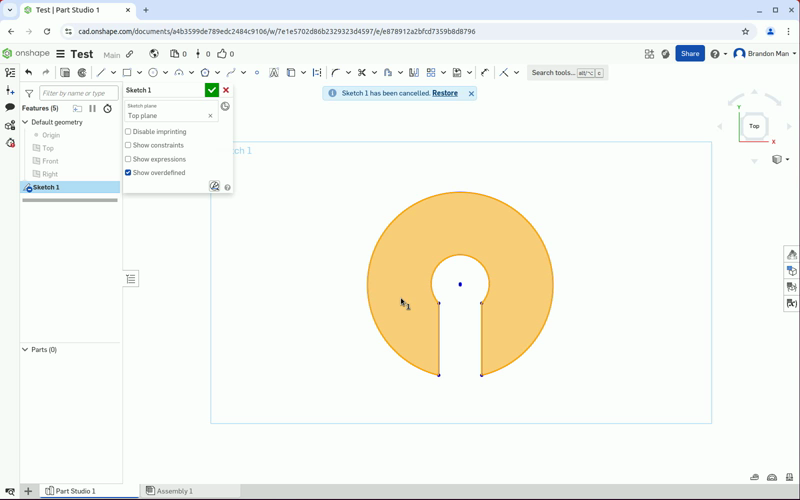
mouse_move(73, 352)
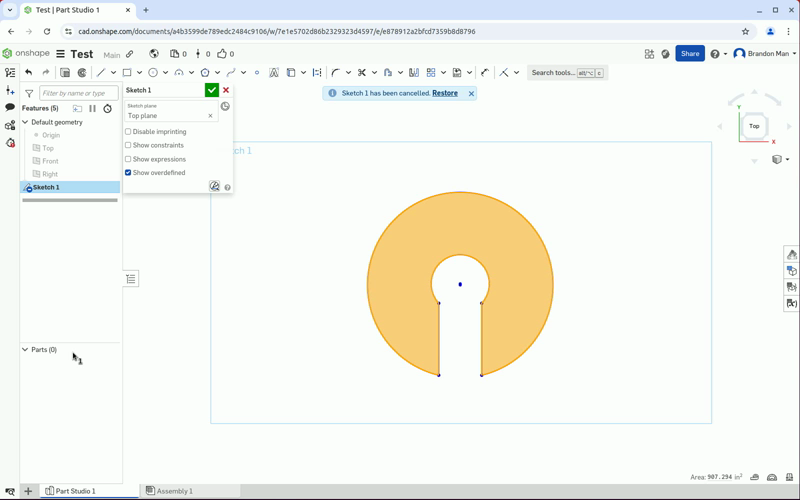
key(shift+y)
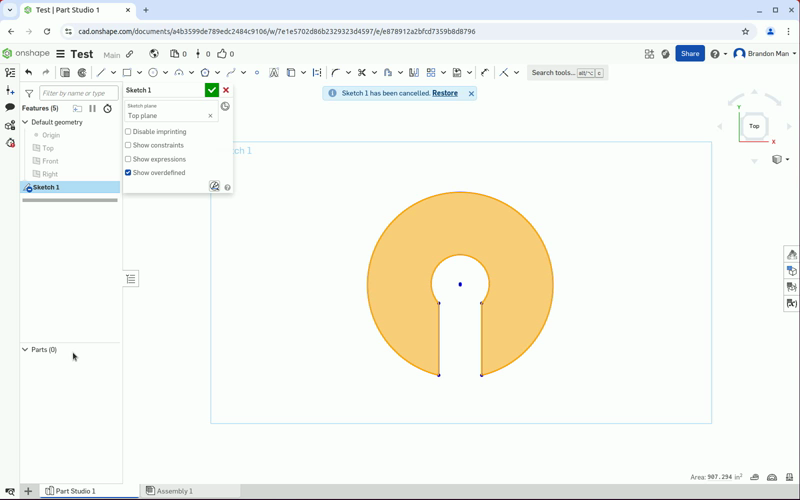
key(shift+e)
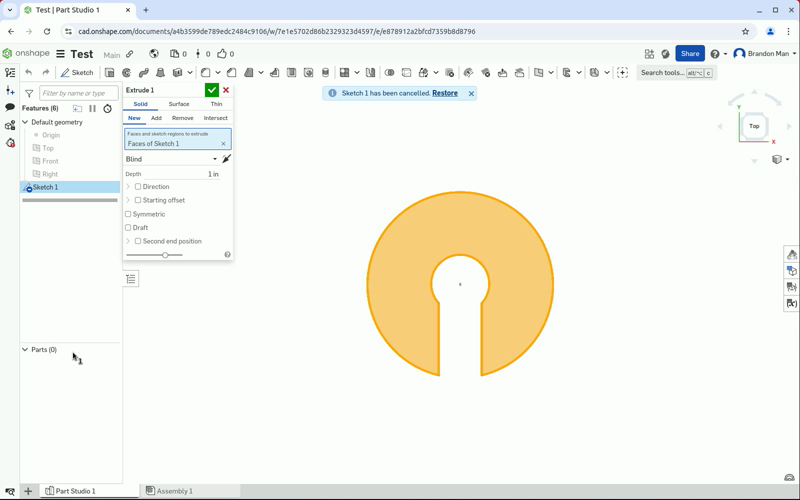
mouse_move(143, 106)
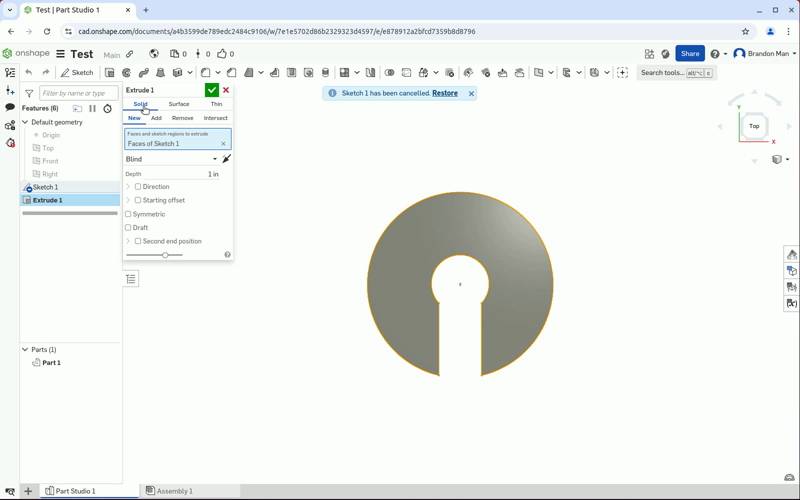
click(143, 106)
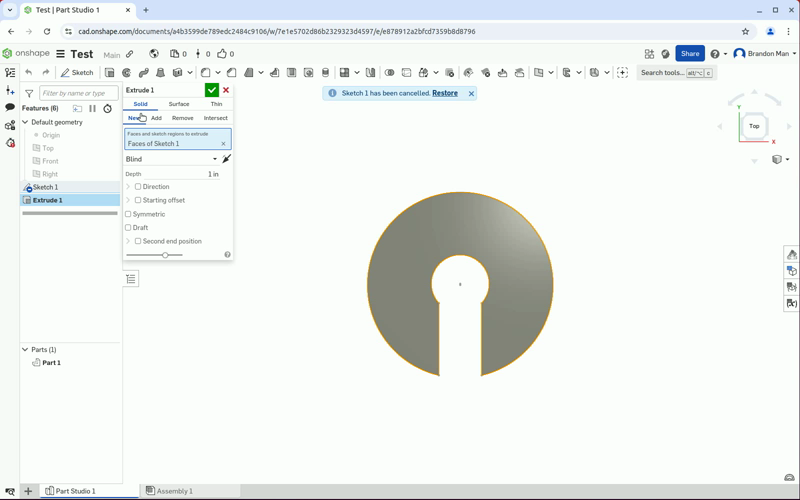
mouse_move(137, 120)
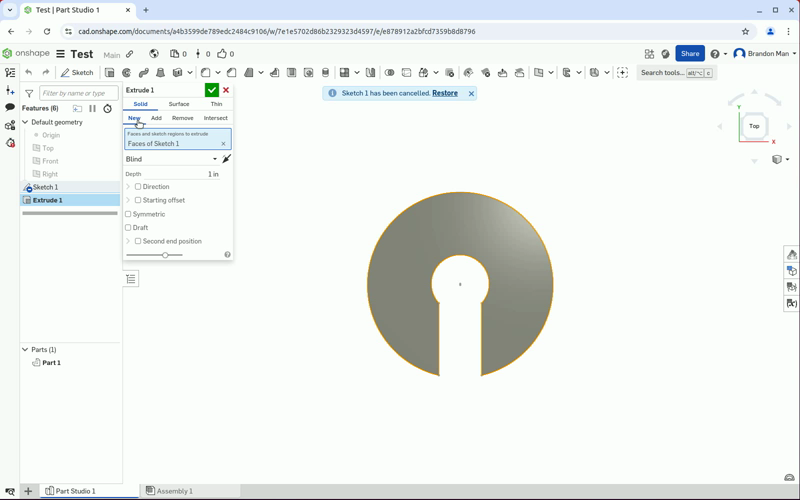
click(137, 120)
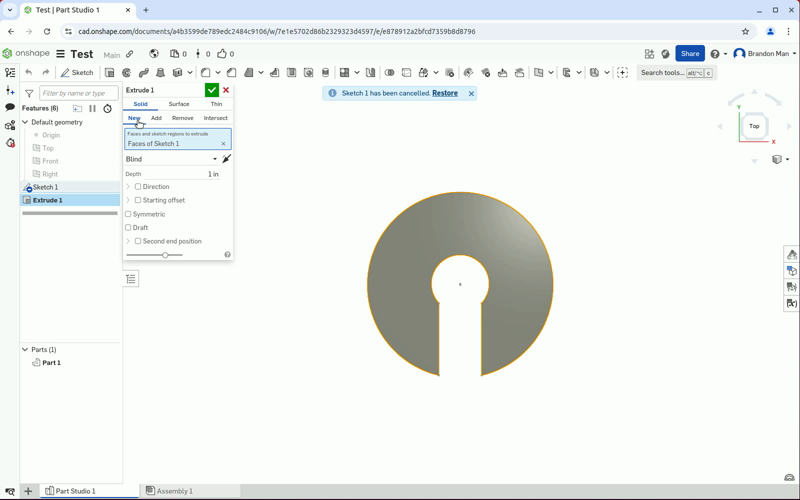
key(tab, 4)
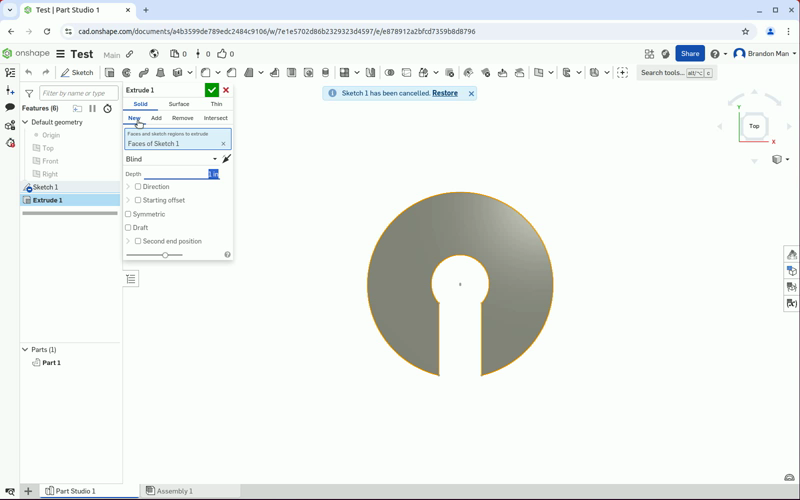
text(11.073)
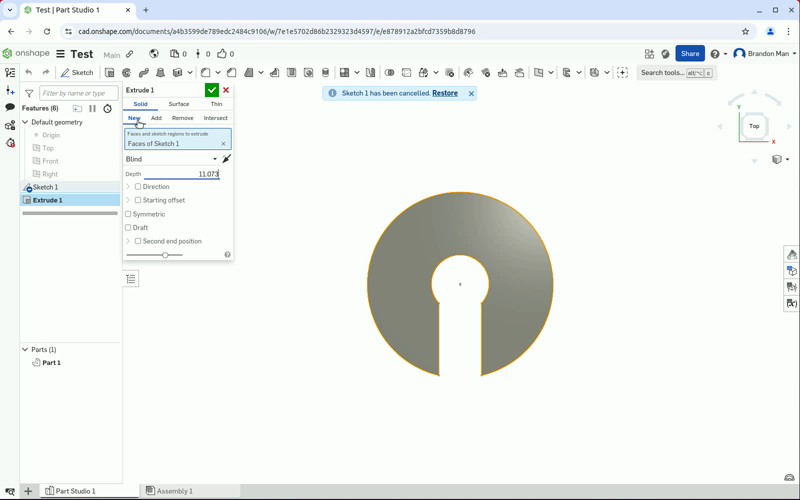
key(enter)
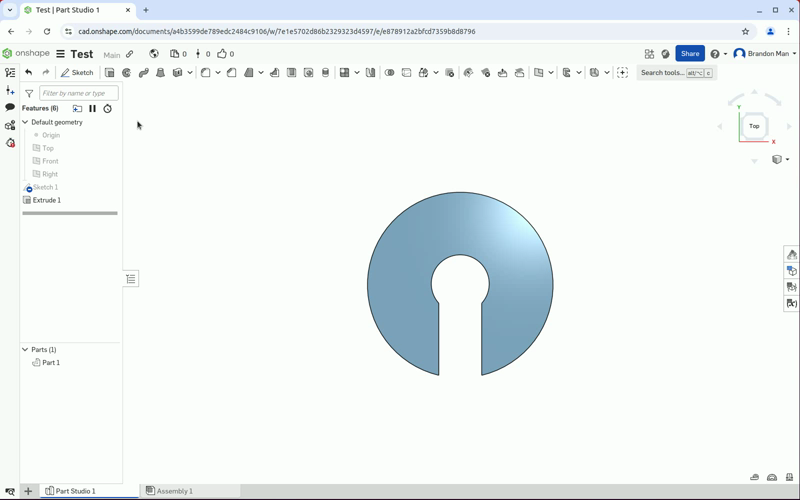
key(shift+h)
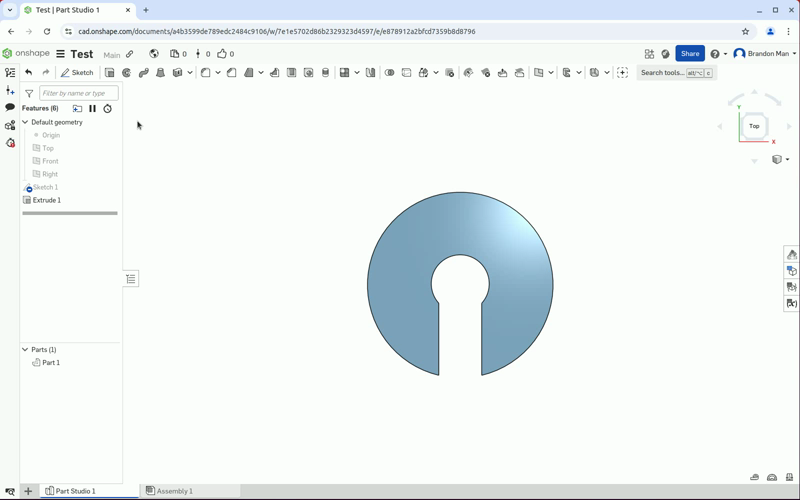
key(shift+h)
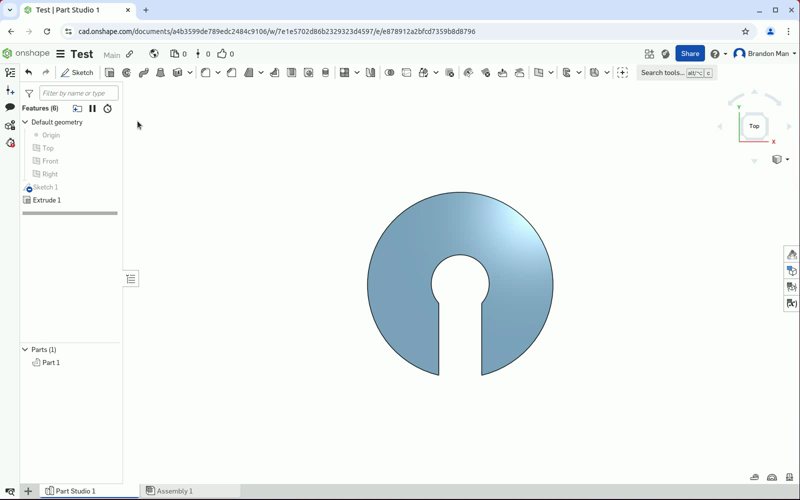
mouse_move(73, 189)
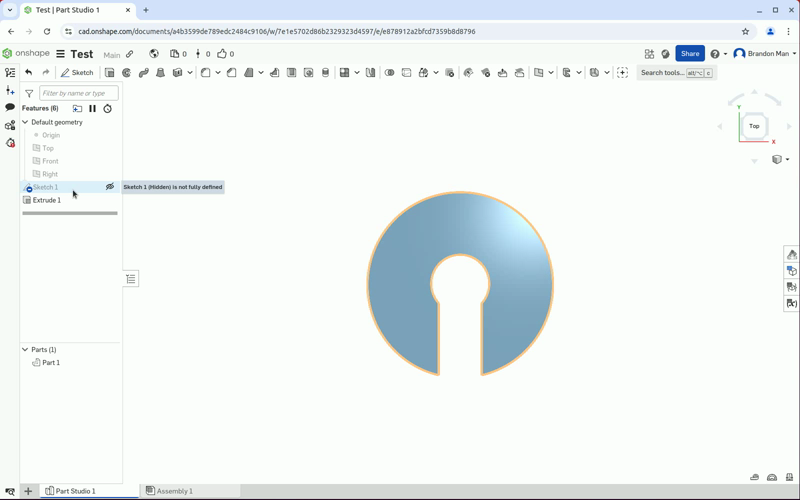
click(73, 189)
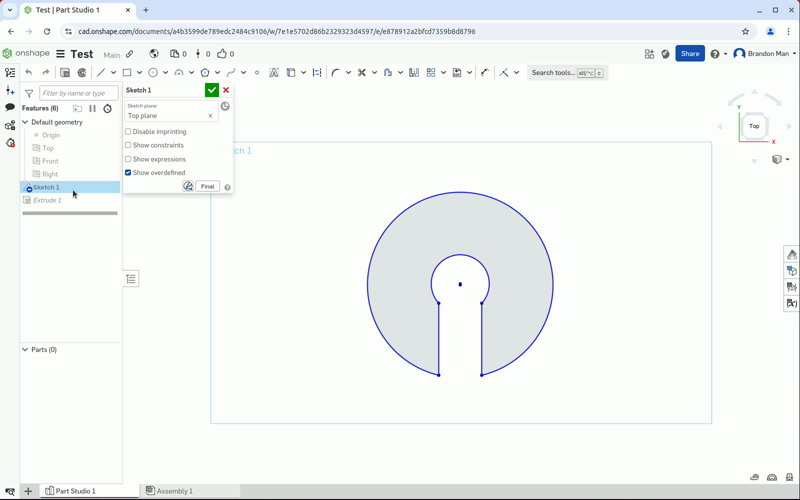
mouse_move(229, 92)
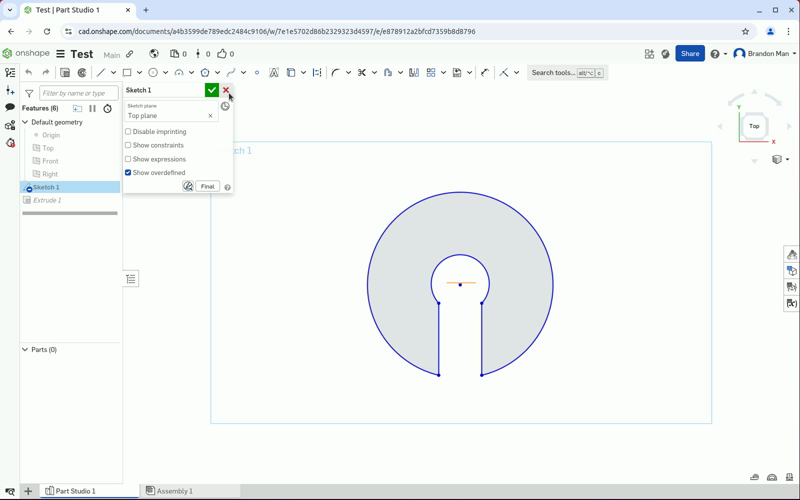
click(229, 92)
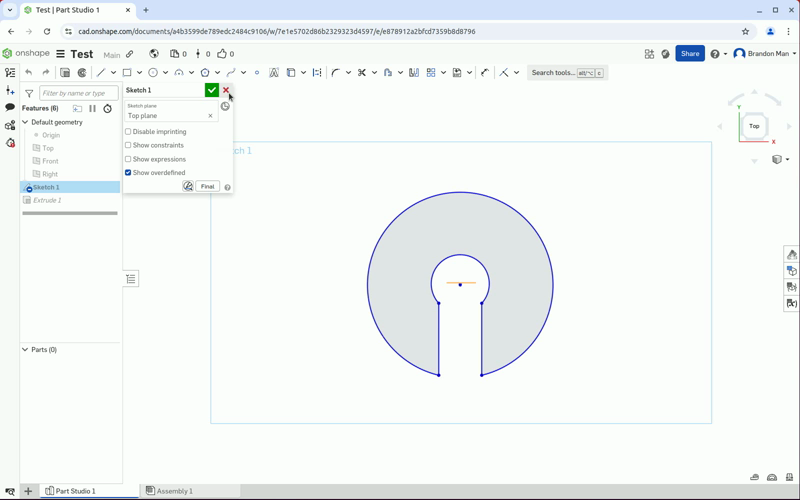
key(shift+s)
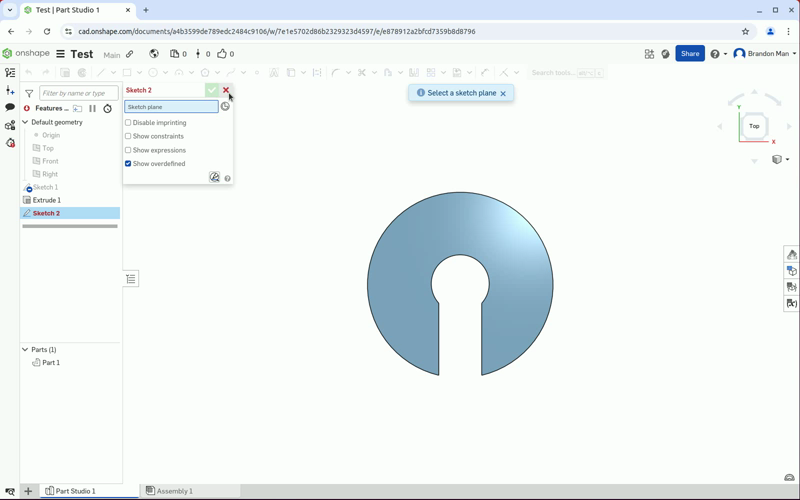
mouse_move(73, 150)
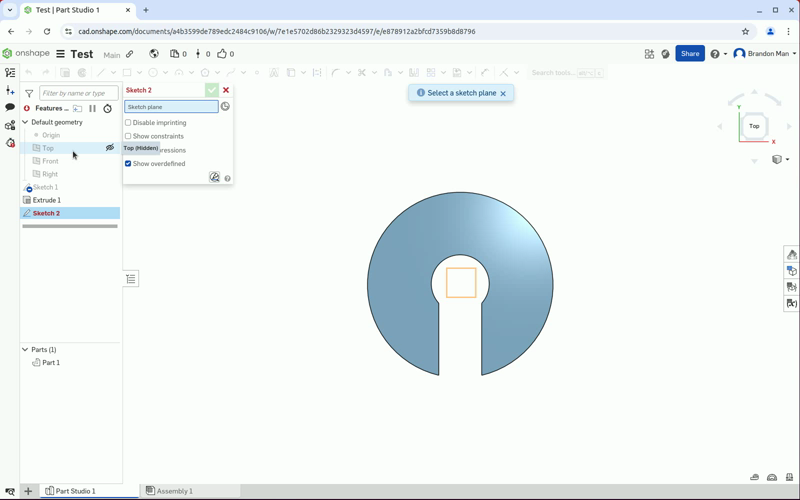
click(73, 150)
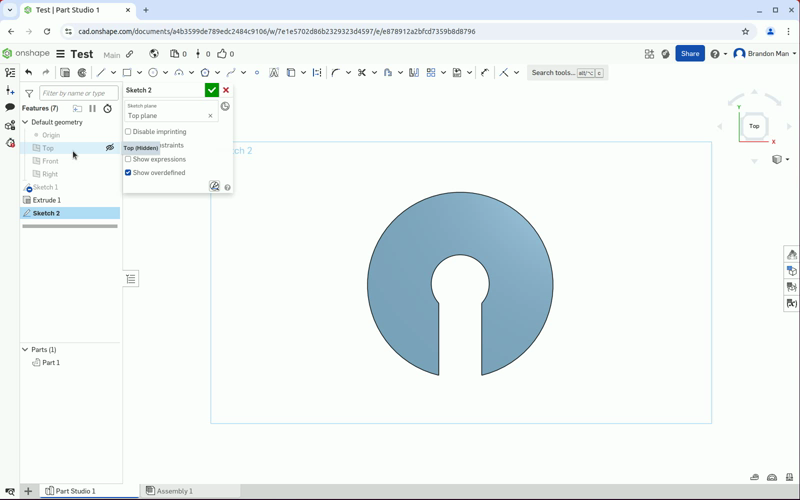
mouse_move(73, 352)
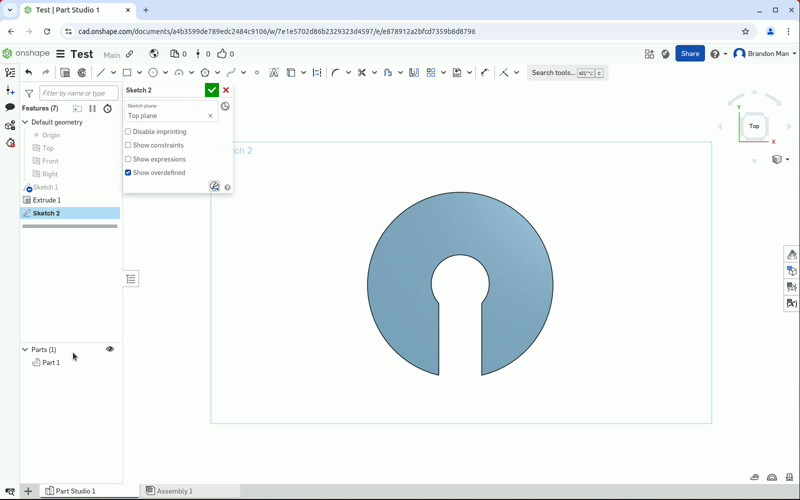
key(y)
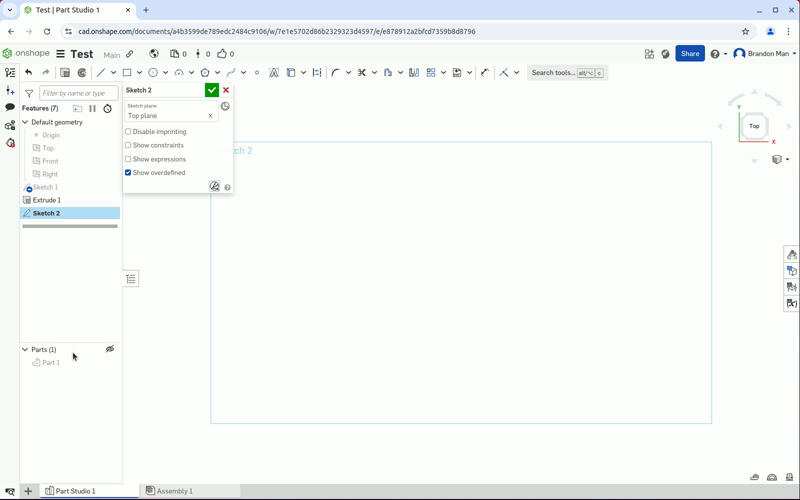
key(a)
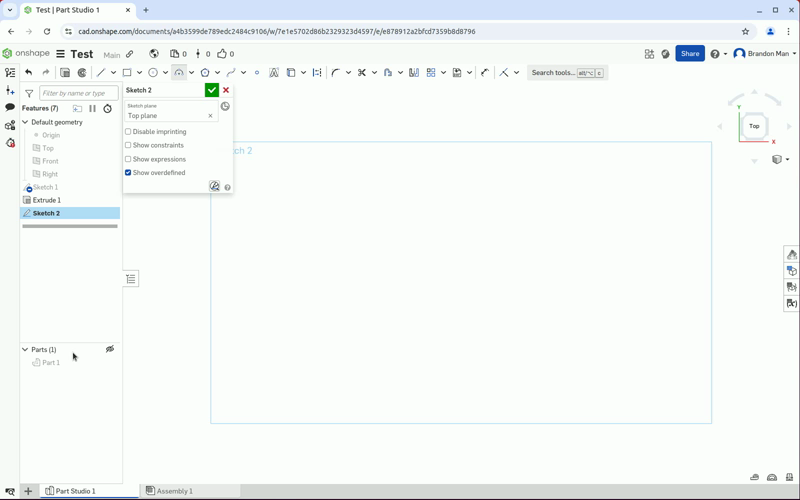
key_down(shift)
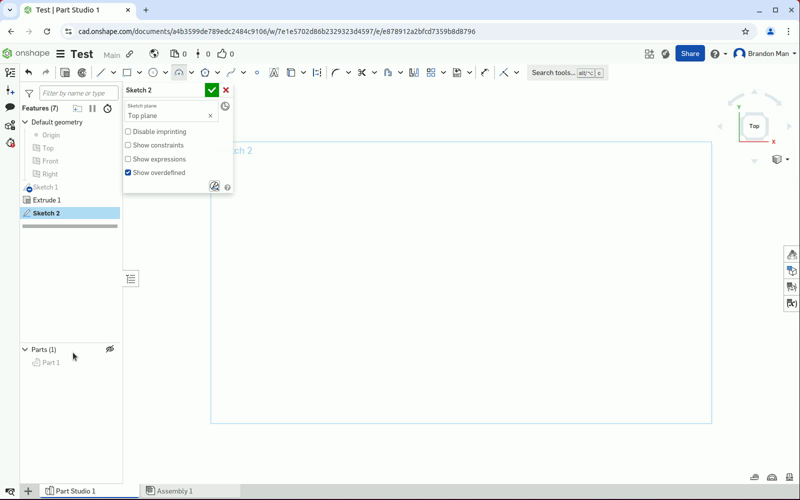
mouse_move(438, 393)
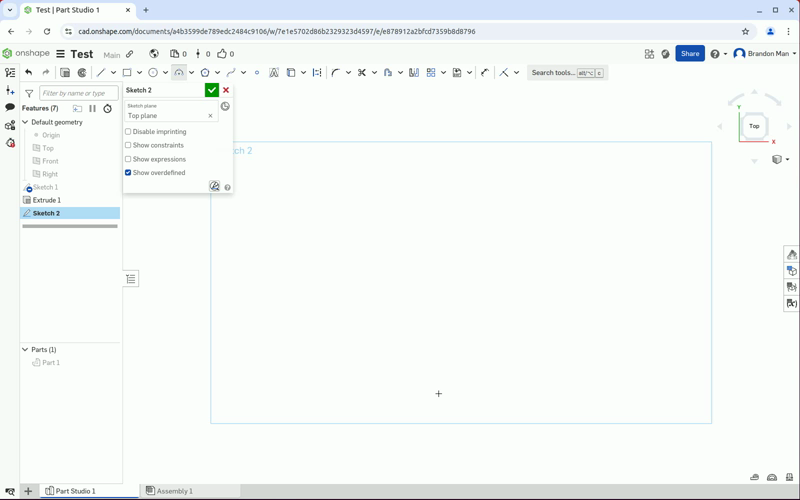
click(438, 393)
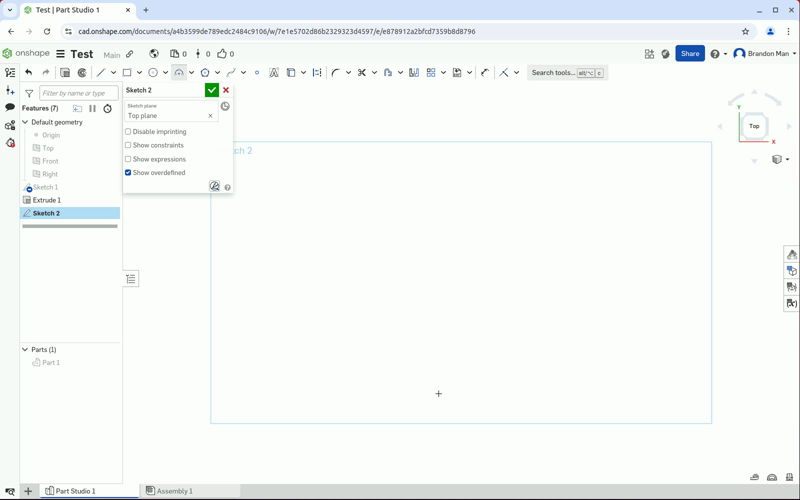
key_up(shift)
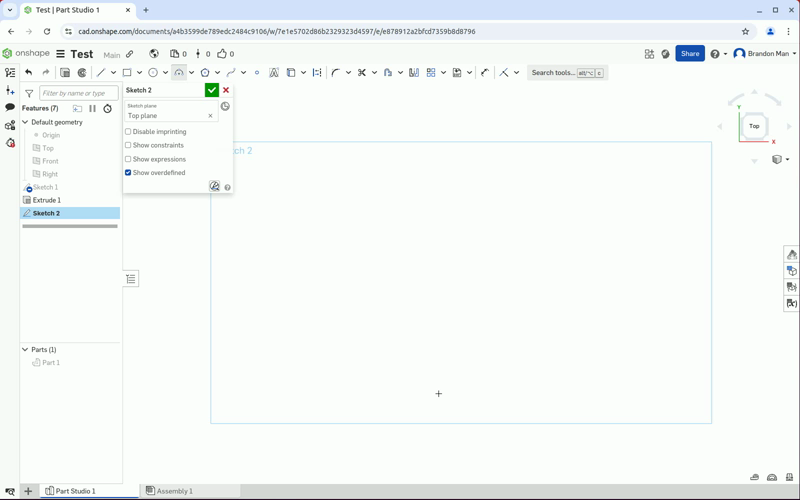
key_down(shift)
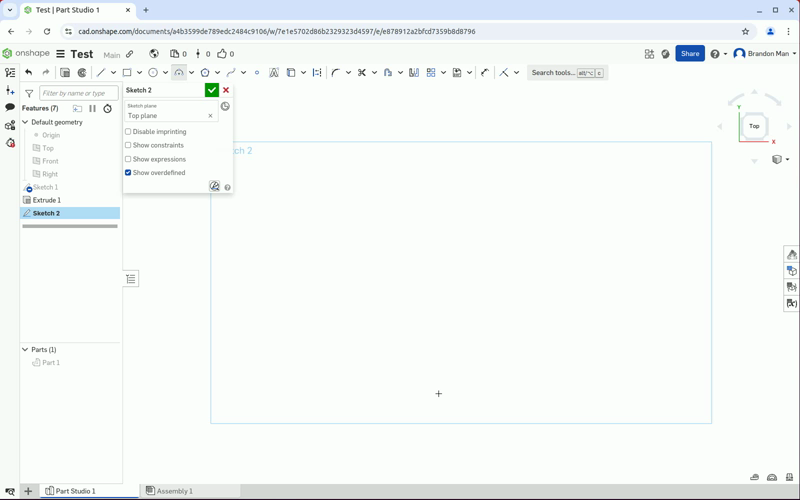
mouse_move(483, 393)
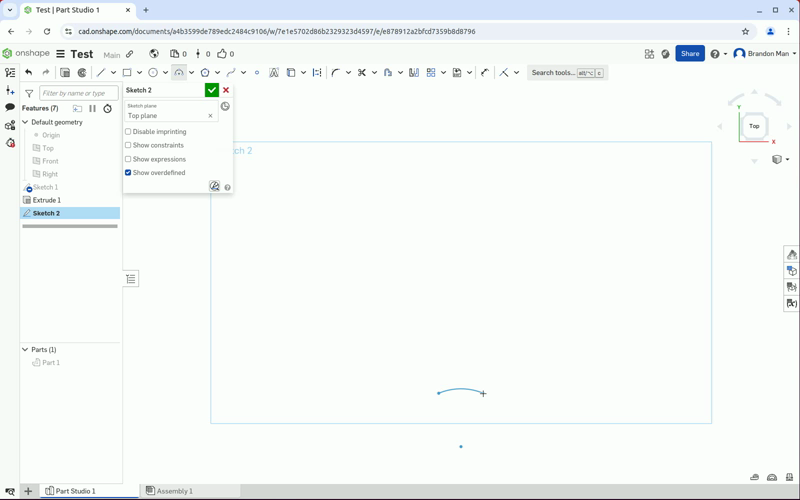
click(483, 393)
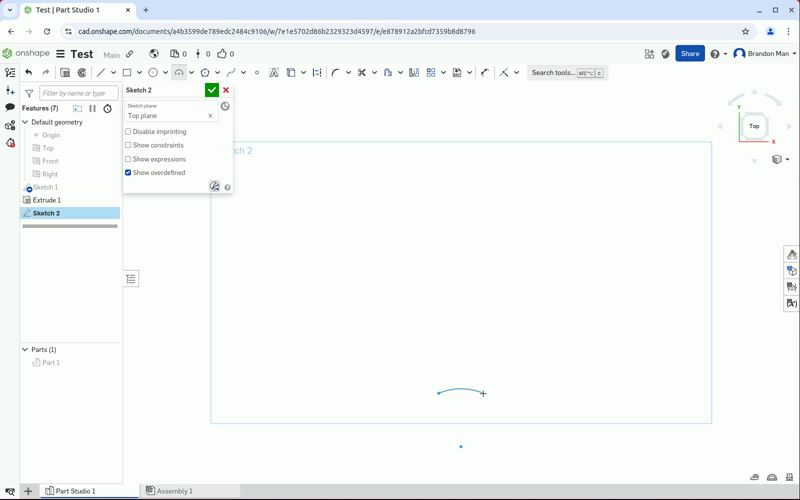
mouse_move(460, 168)
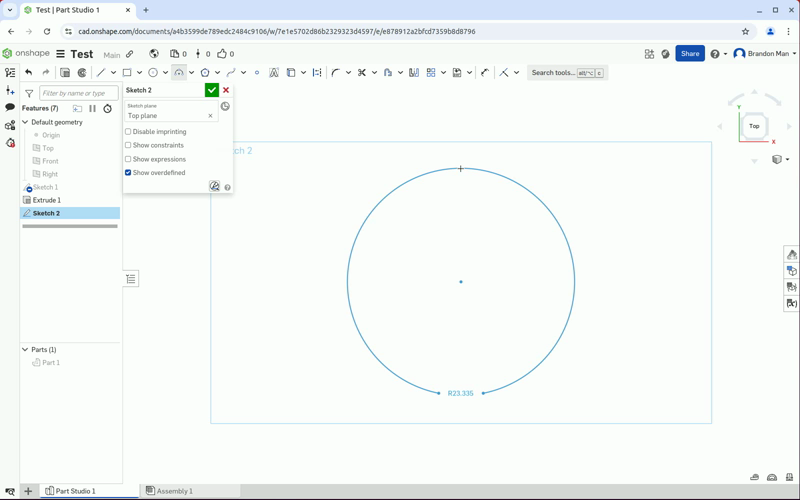
click(460, 168)
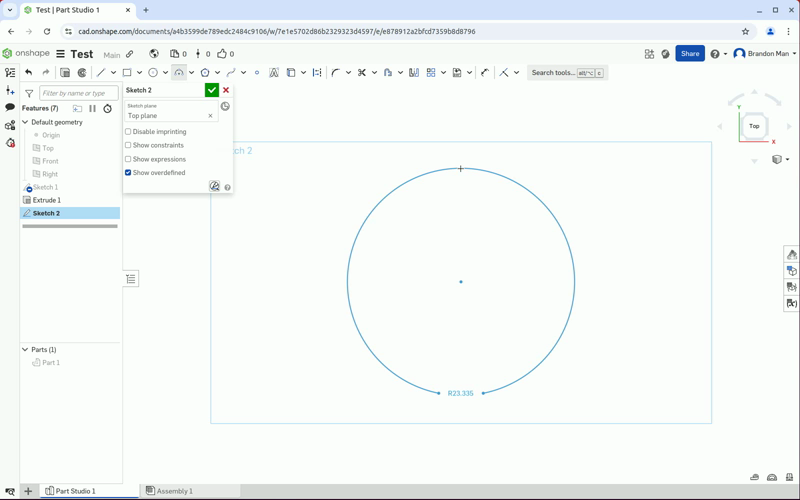
key_up(shift)
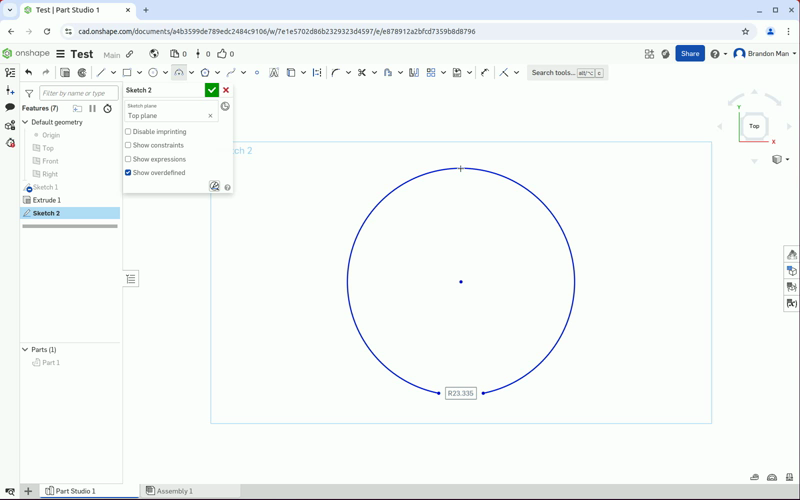
key(esc)
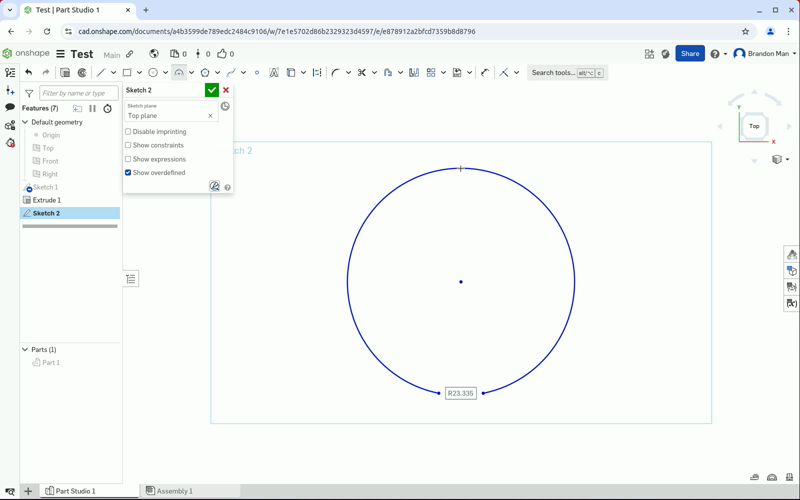
key(l)
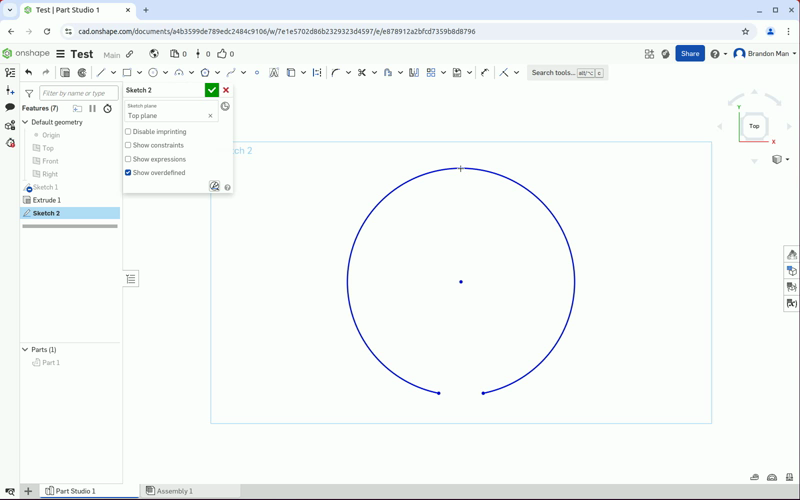
mouse_move(483, 393)
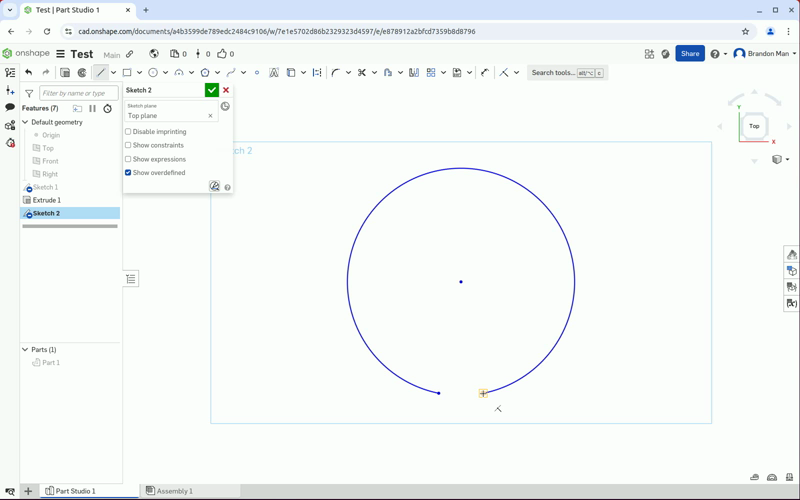
click(483, 393)
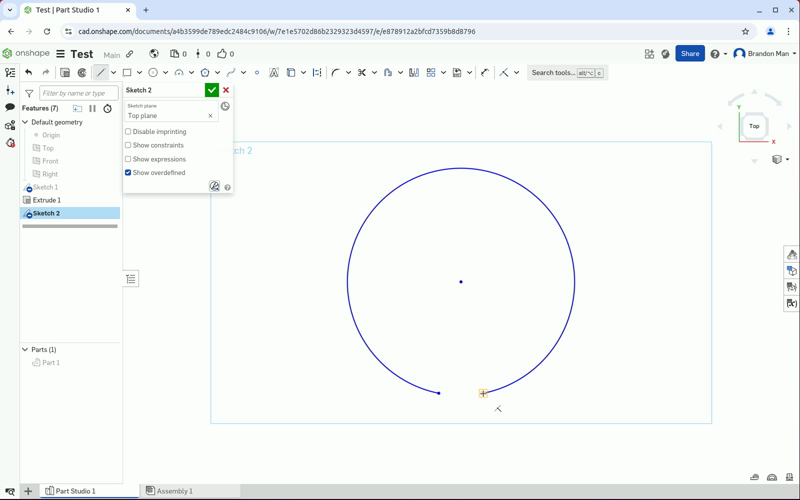
key_down(shift)
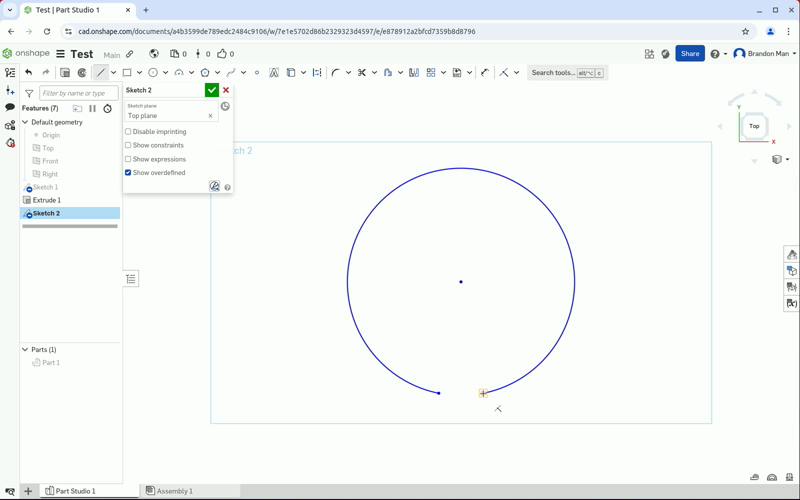
mouse_move(513, 393)
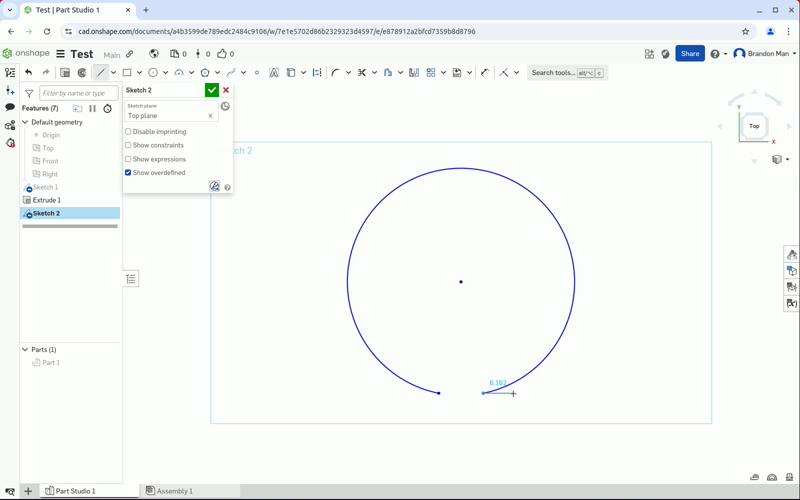
mouse_move(483, 374)
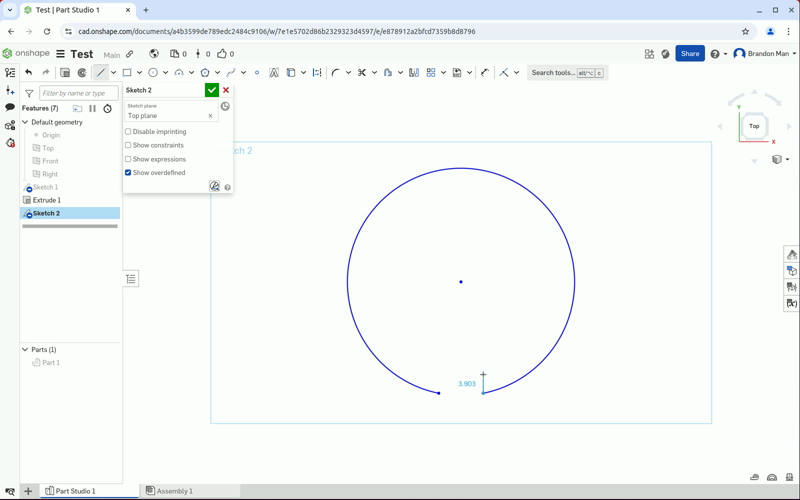
click(483, 374)
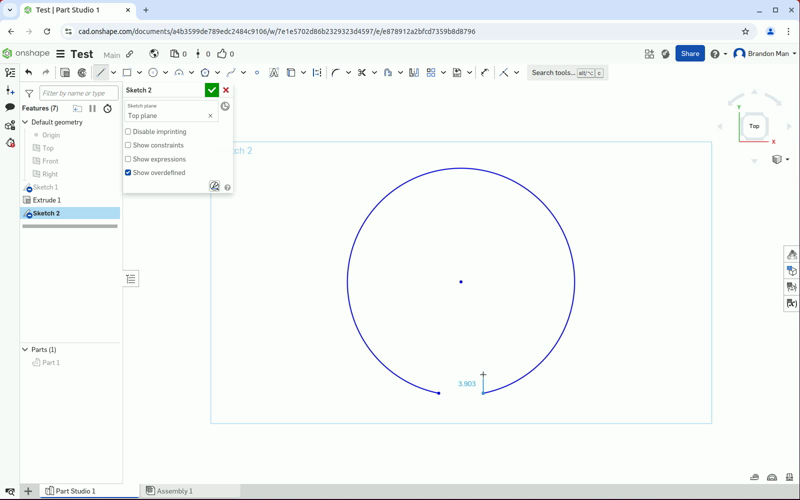
key_up(shift)
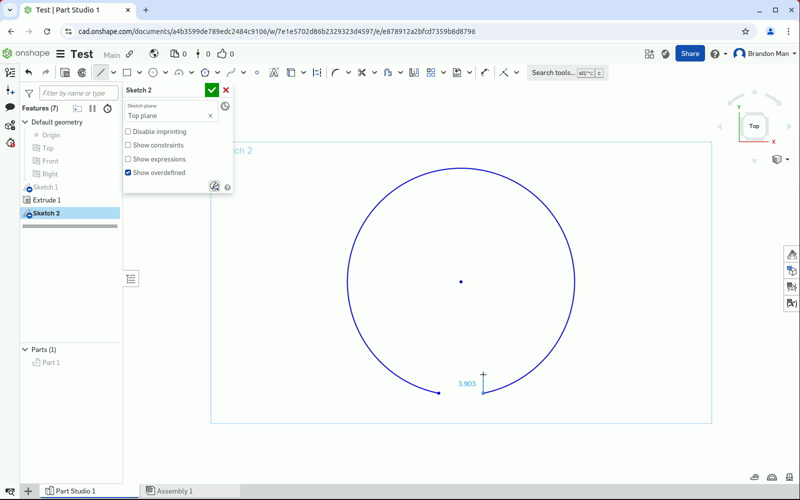
key(esc)
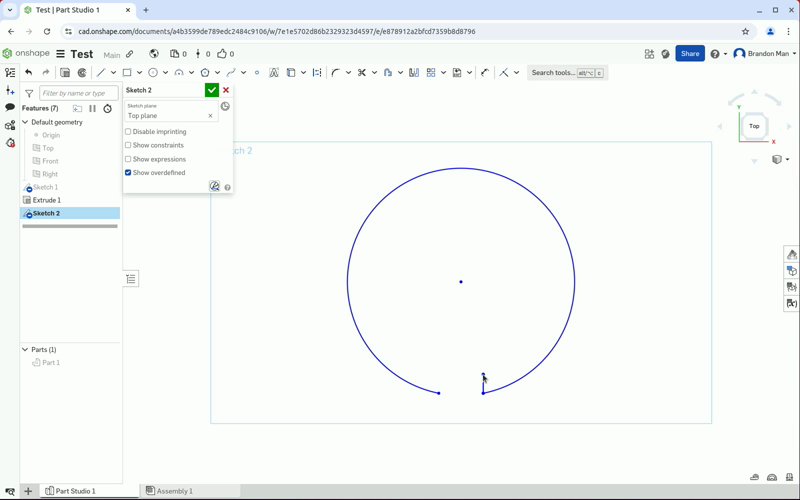
key(a)
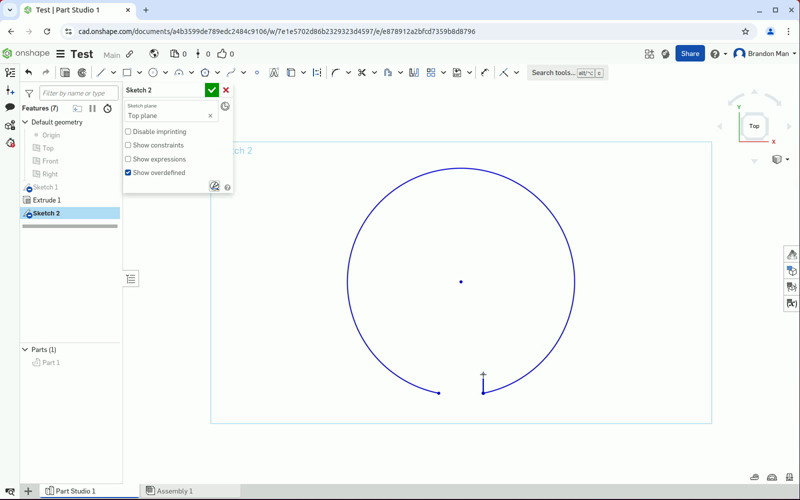
mouse_move(483, 374)
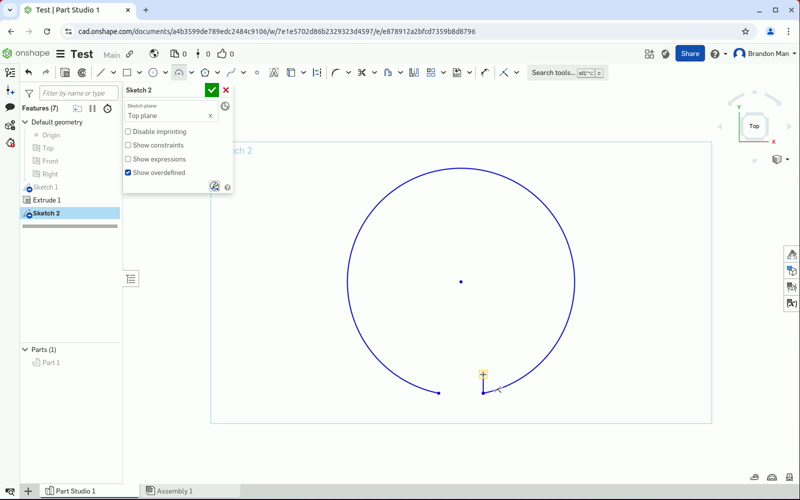
click(483, 374)
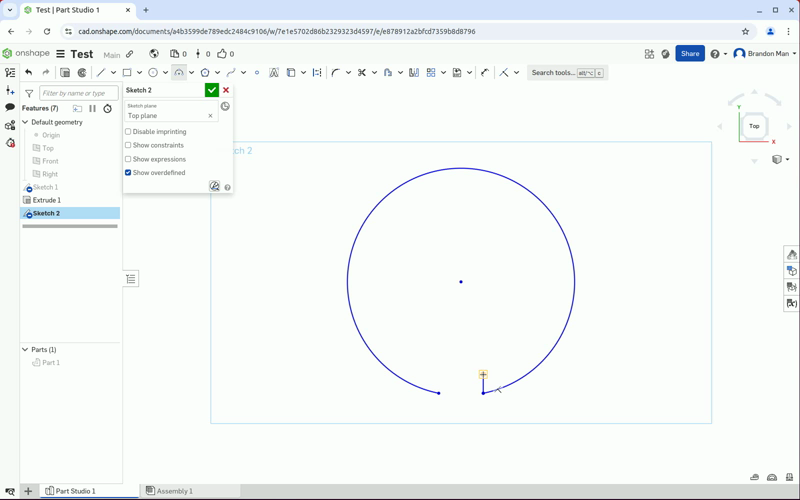
key_down(shift)
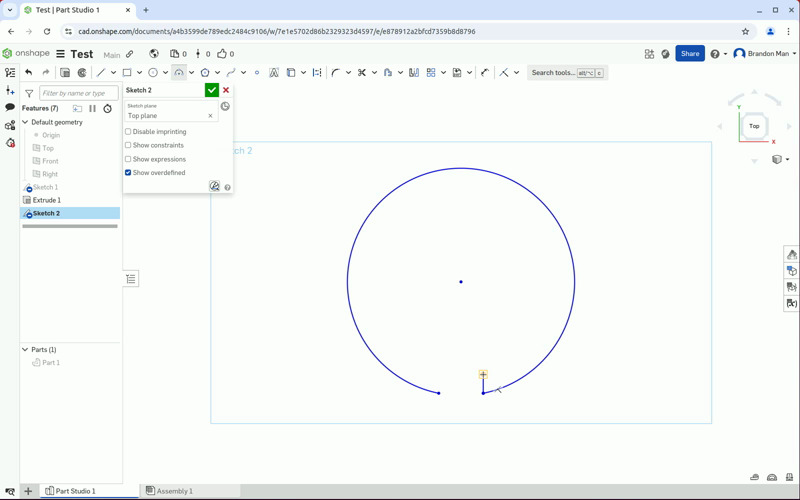
mouse_move(438, 374)
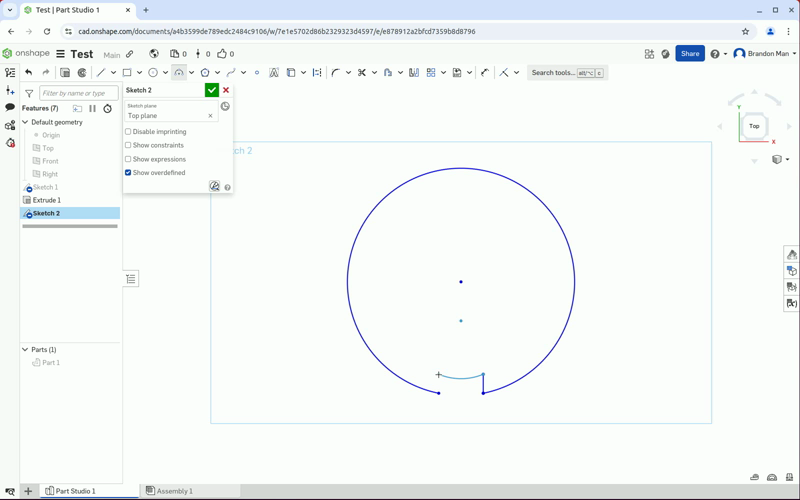
click(438, 374)
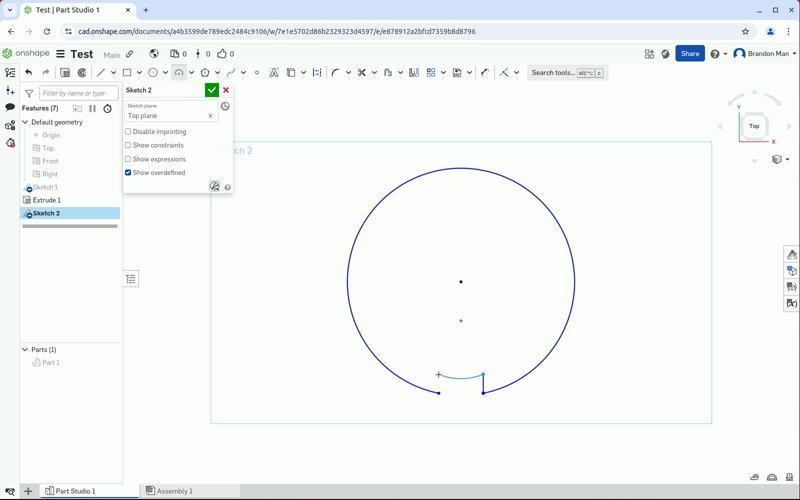
mouse_move(460, 185)
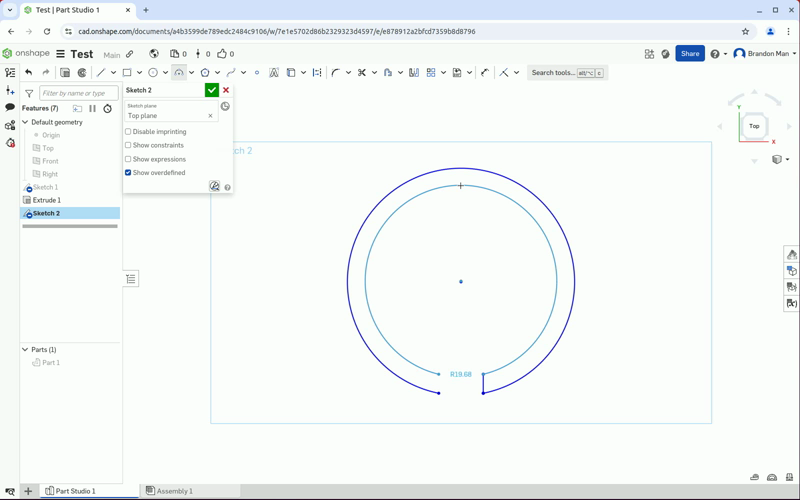
click(460, 185)
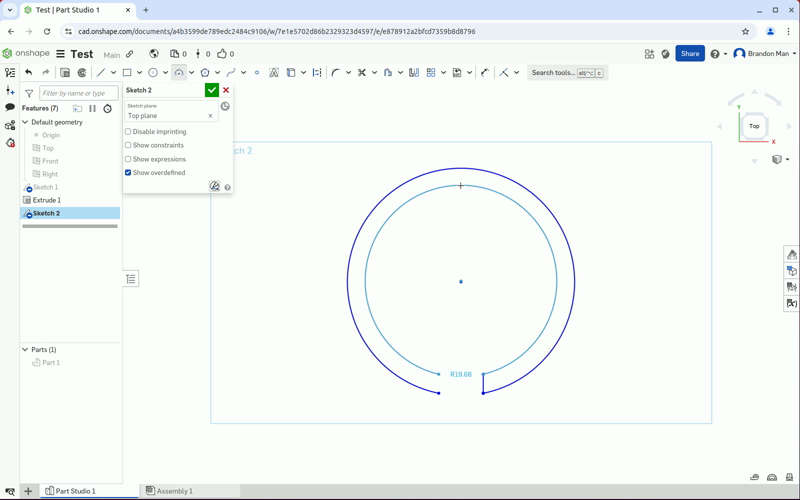
key_up(shift)
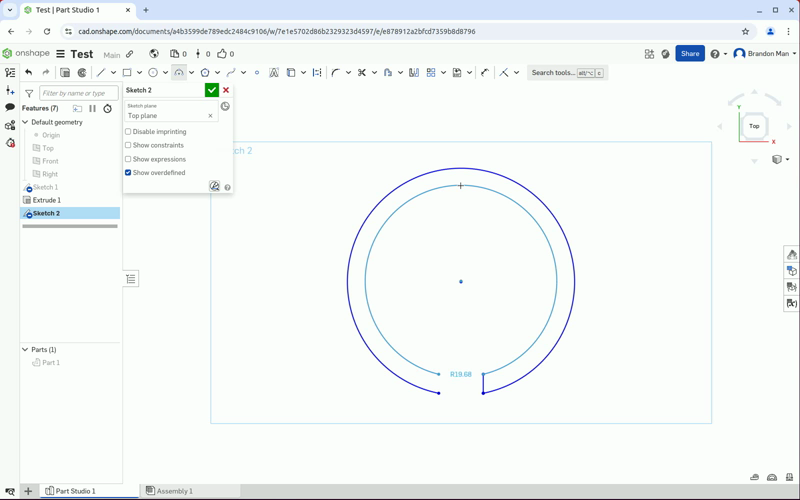
key(esc)
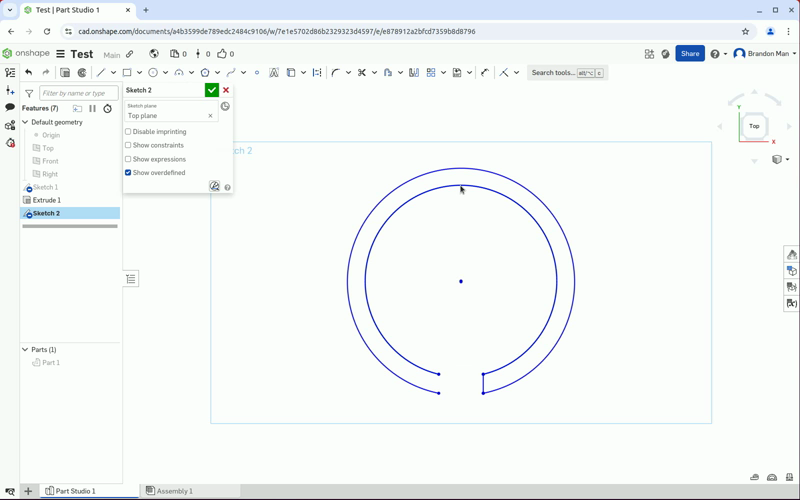
key(l)
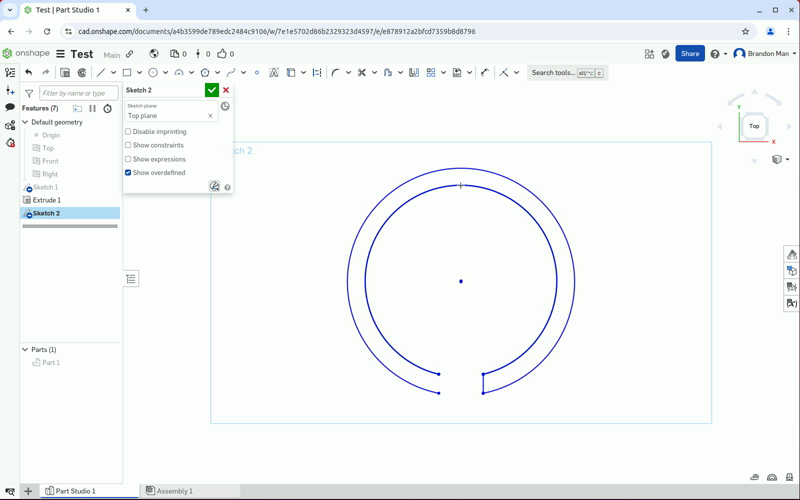
mouse_move(438, 374)
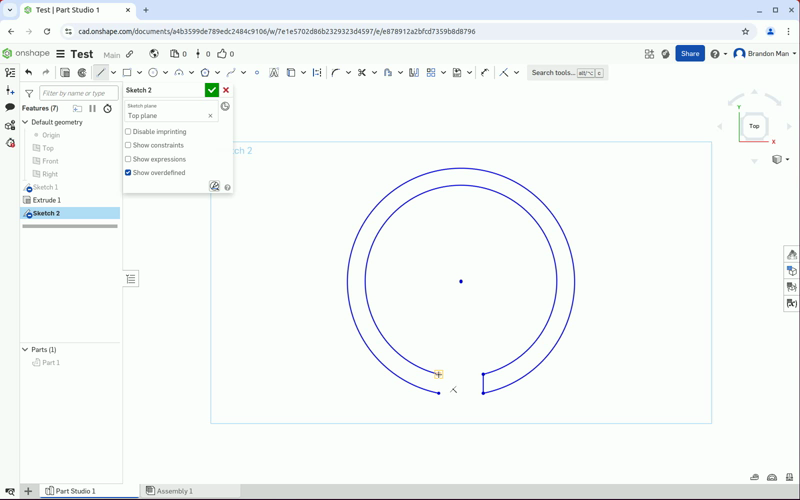
click(438, 374)
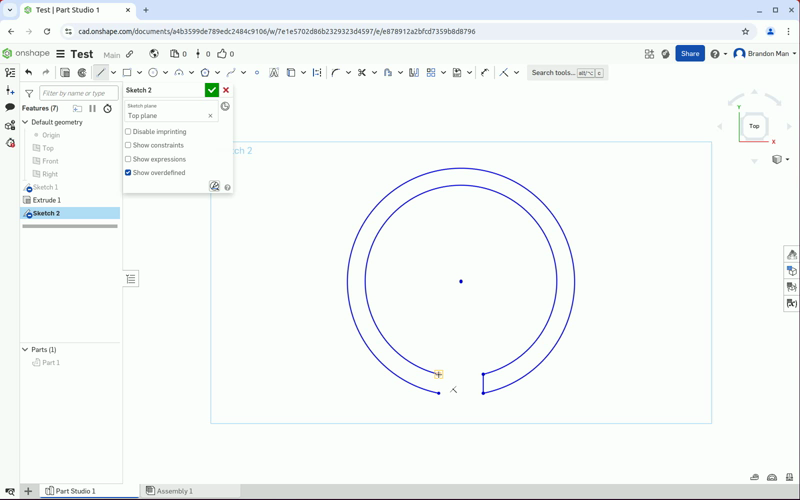
mouse_move(468, 374)
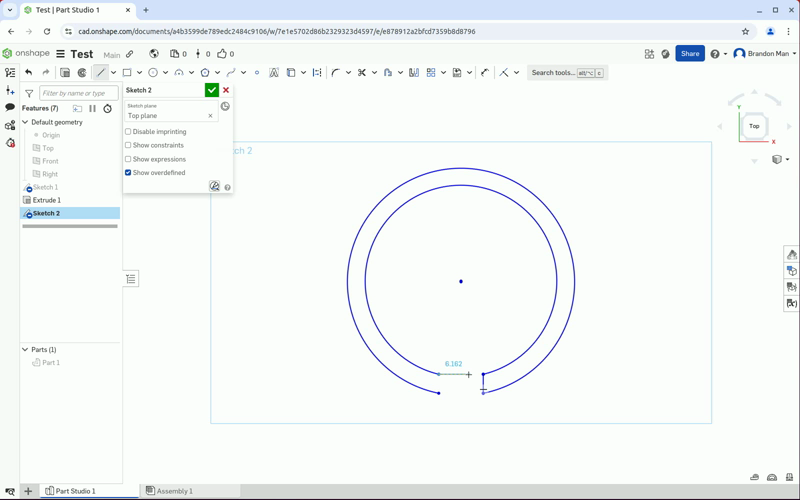
key_down(shift)
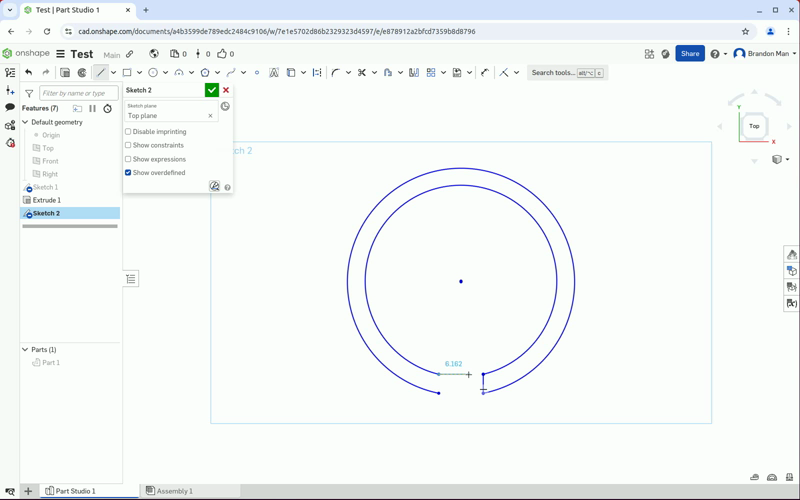
mouse_move(438, 393)
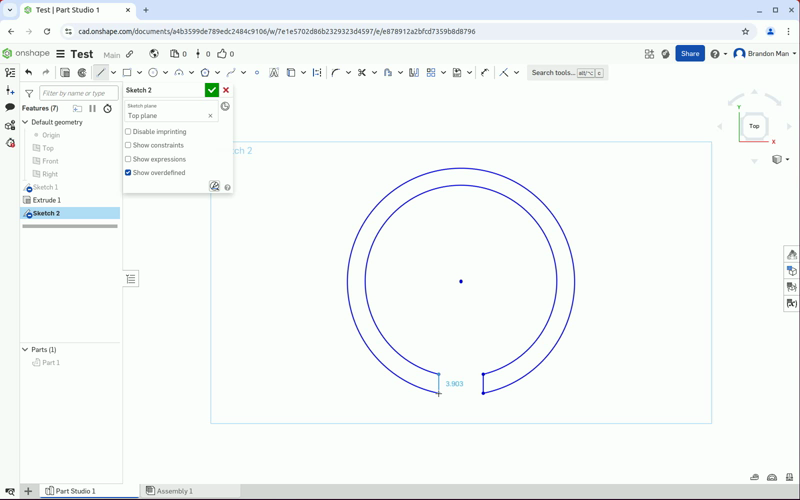
key_up(shift)
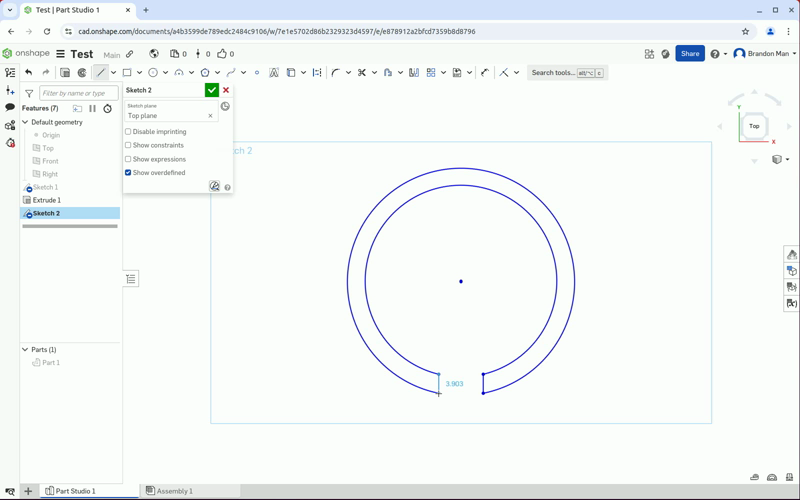
click(438, 393)
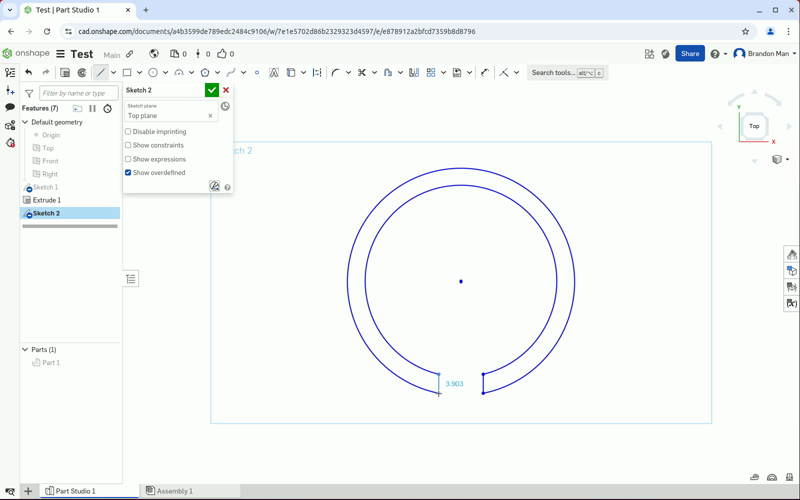
key(esc)
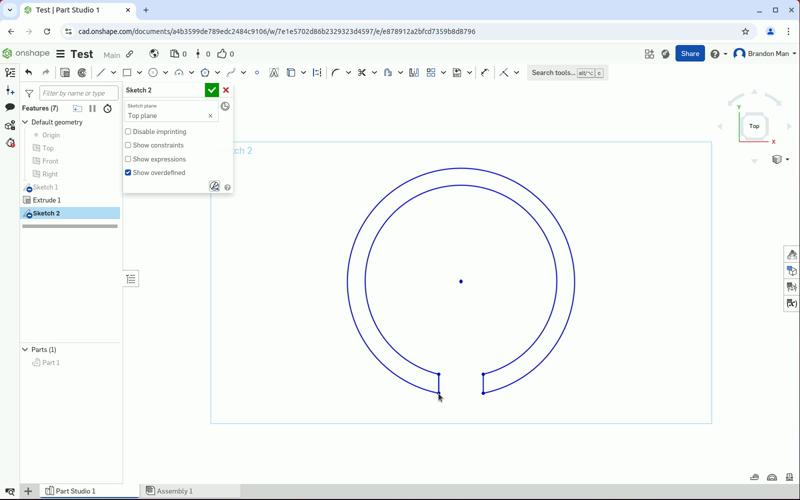
mouse_move(554, 328)
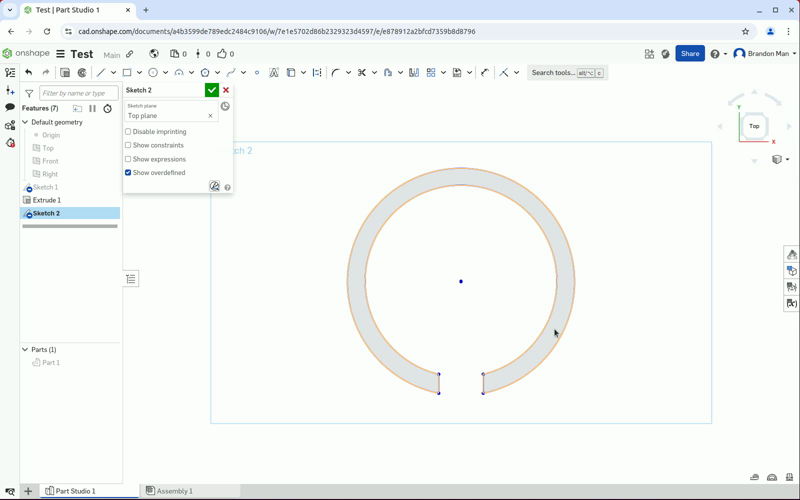
click(554, 328)
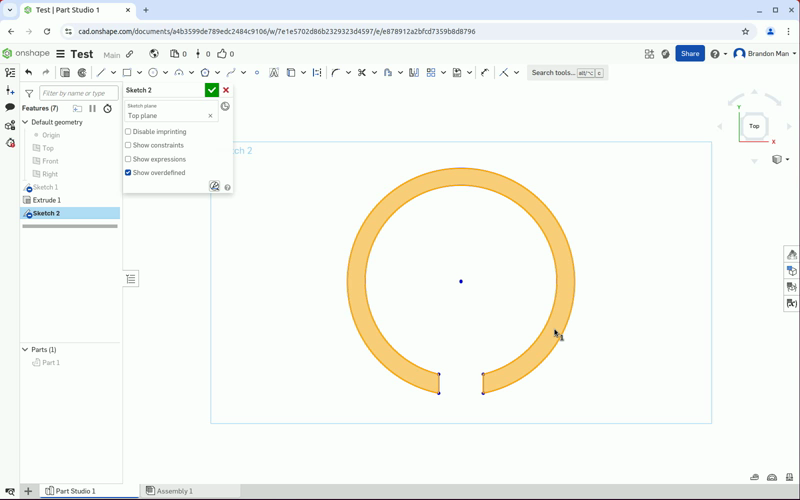
mouse_move(73, 352)
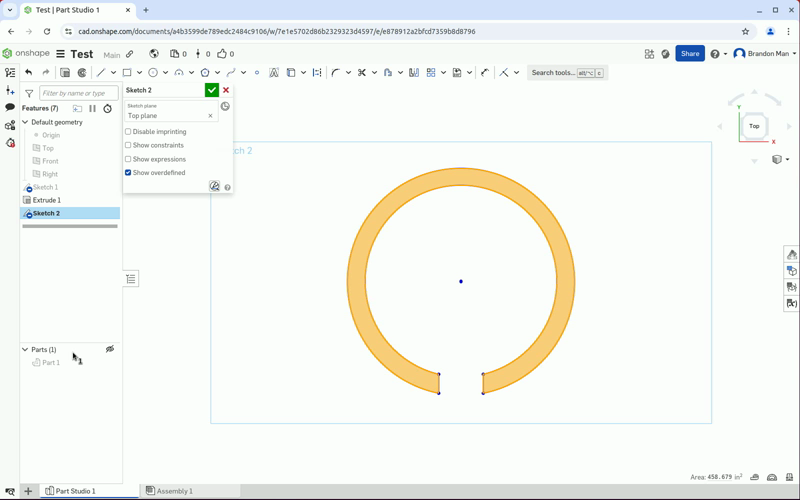
key(shift+y)
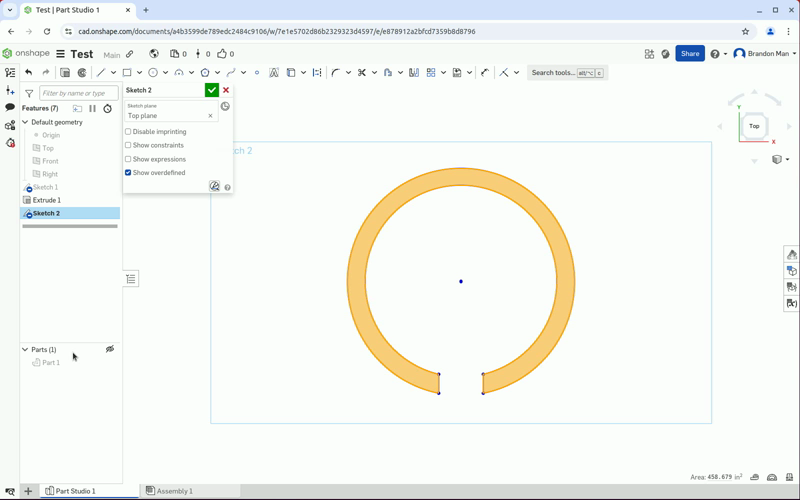
key(shift+e)
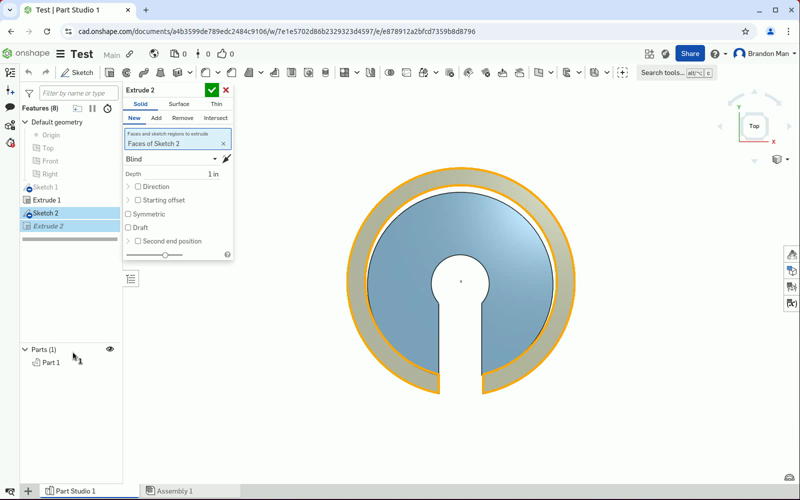
mouse_move(143, 106)
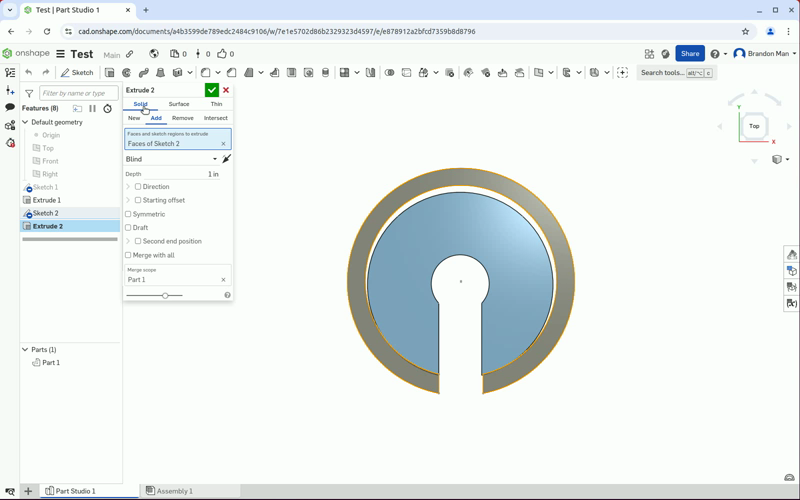
click(143, 106)
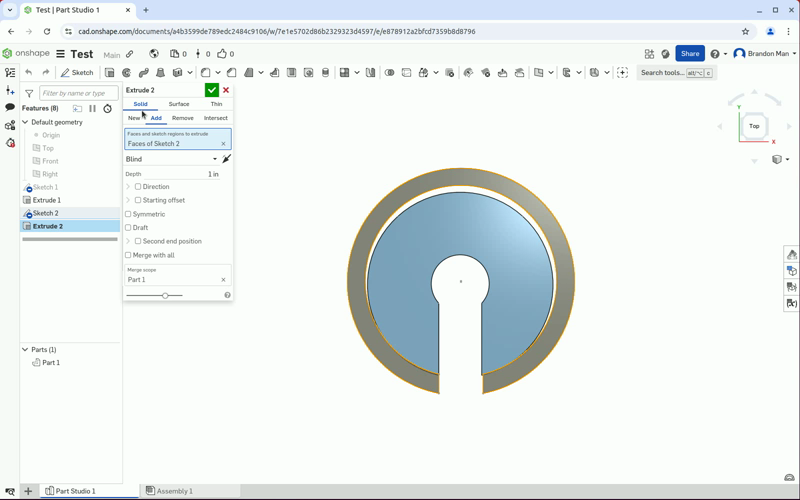
mouse_move(137, 120)
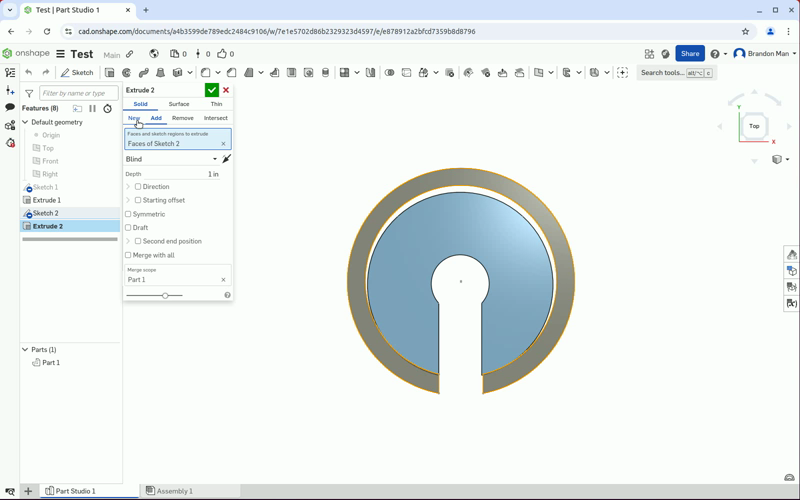
click(137, 120)
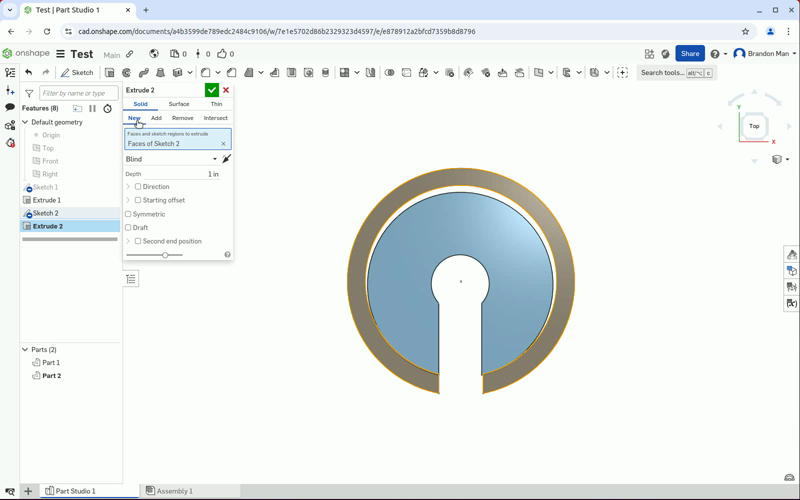
key(tab, 4)
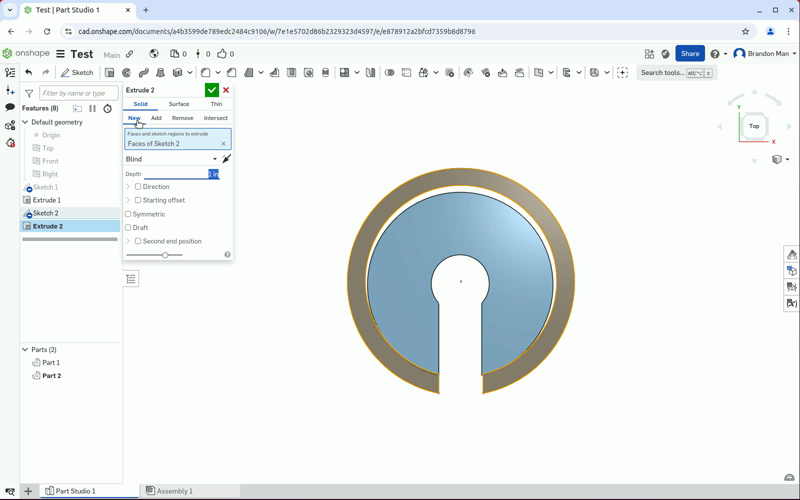
text(1.204)
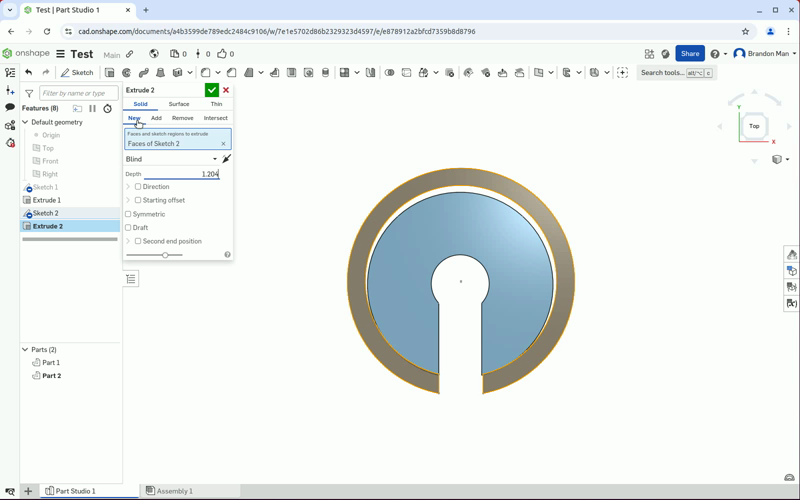
key(enter)
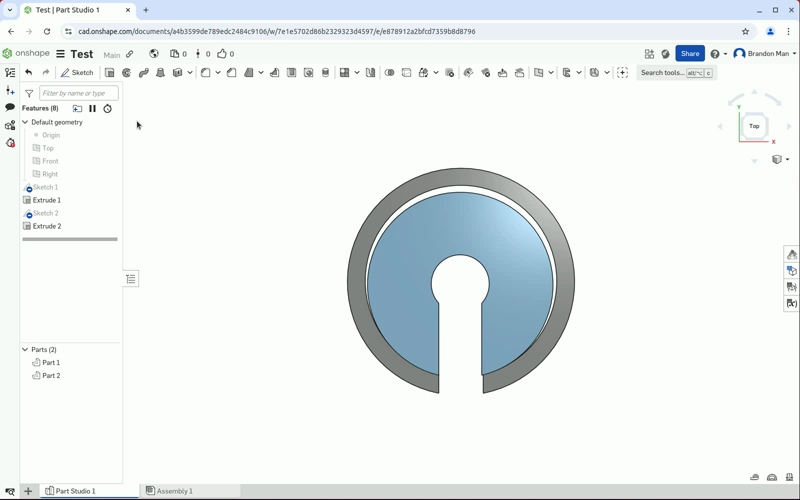
key(shift+h)
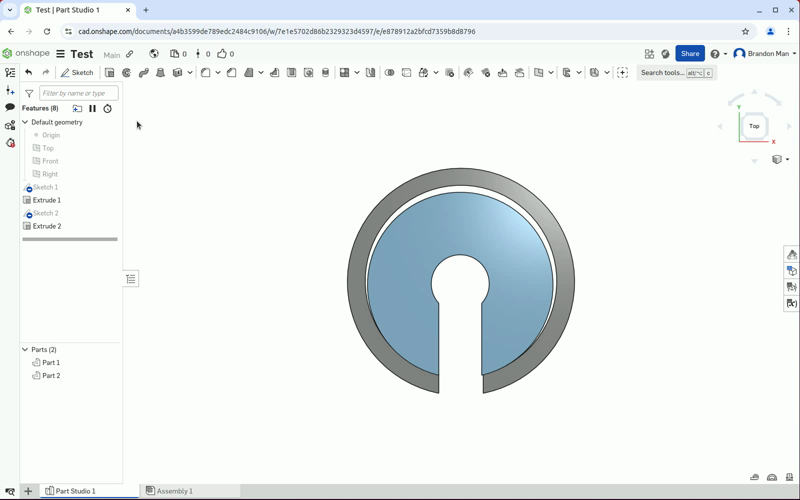
key(shift+h)
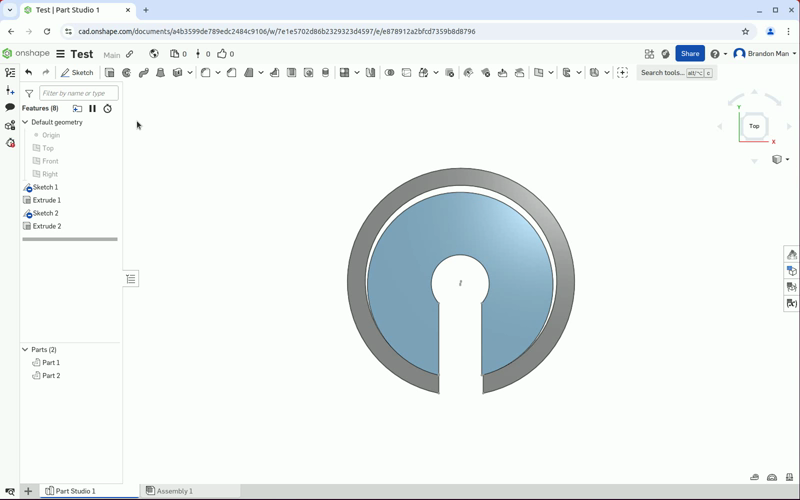
key(shift+7)
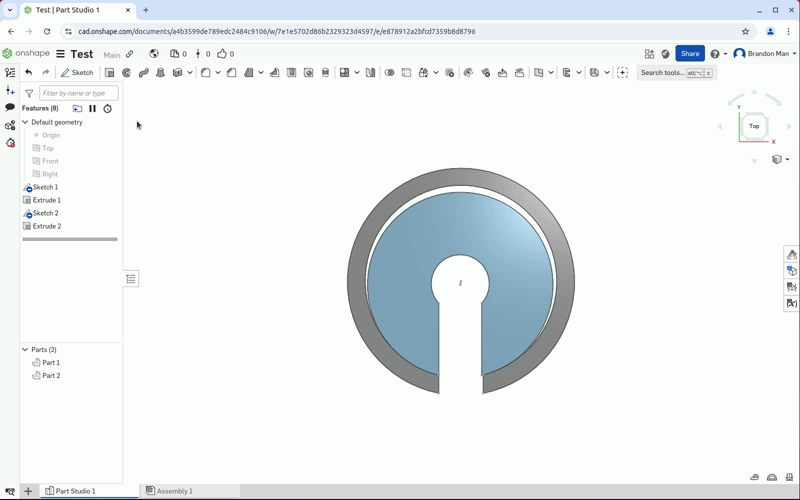
key(up, 3)
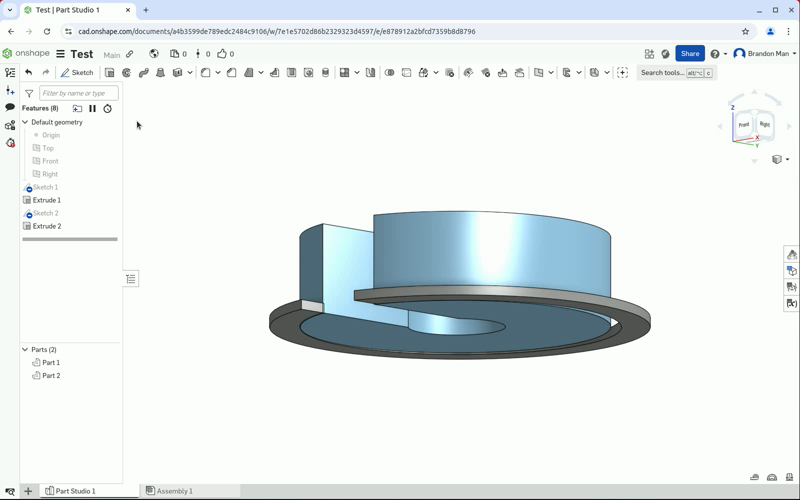
key(left, 3)
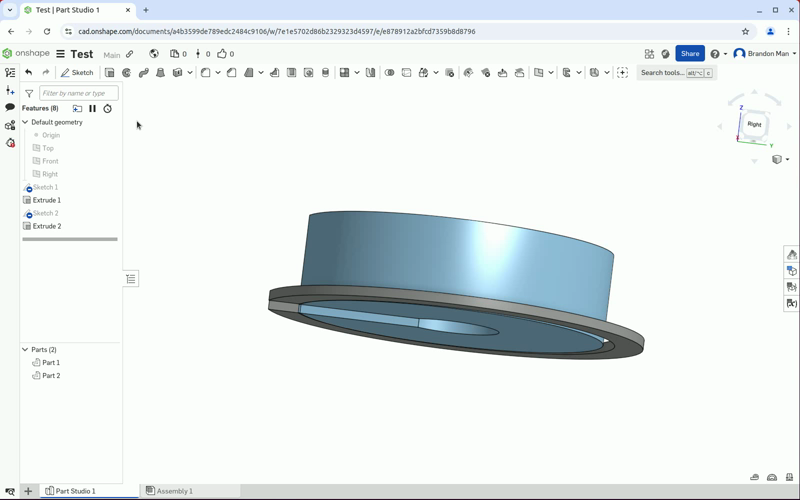
key(right, 3)
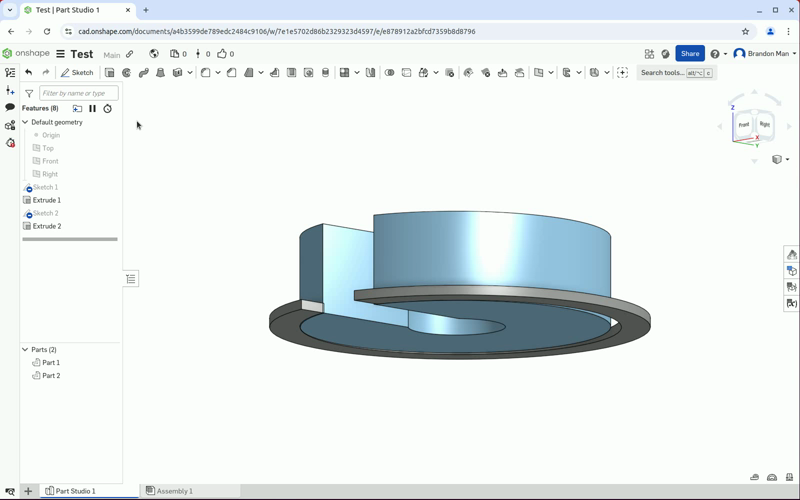
key(down, 3)
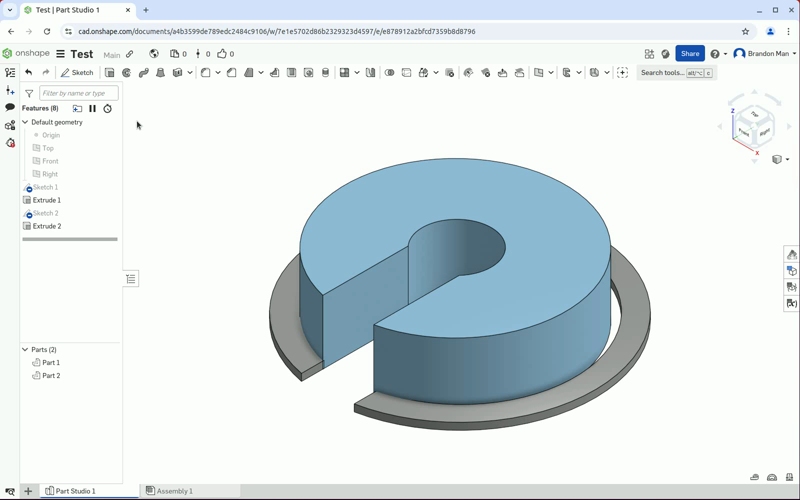
mouse_move(73, 189)
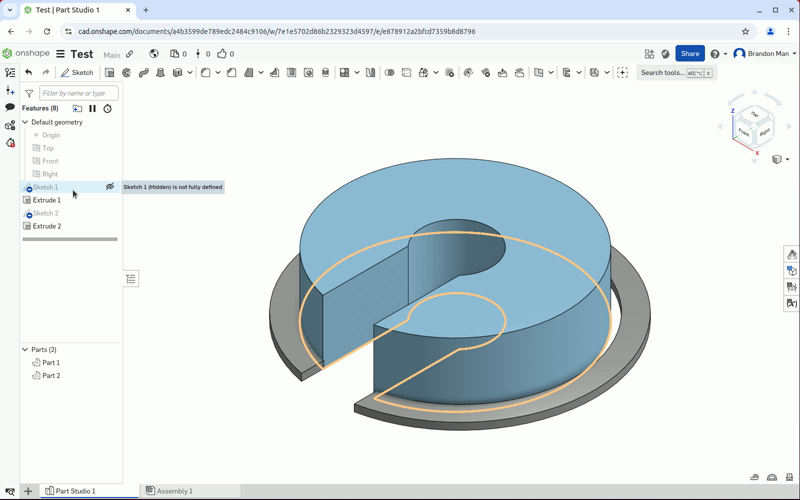
click(73, 189)